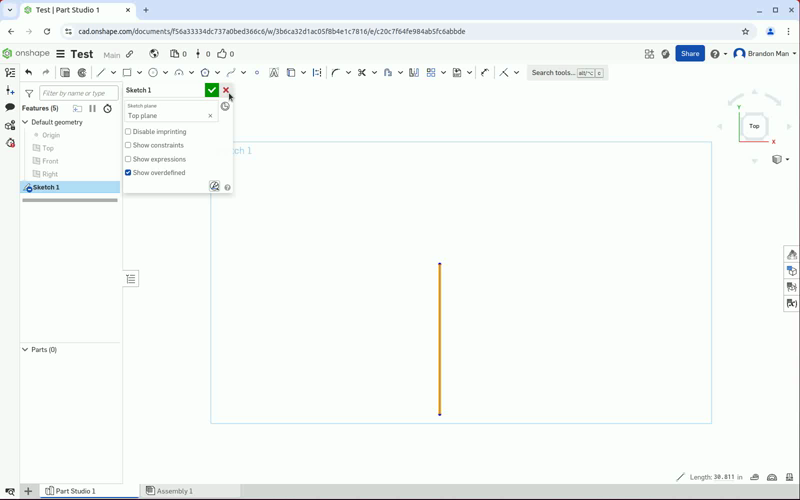
key(shift+h)
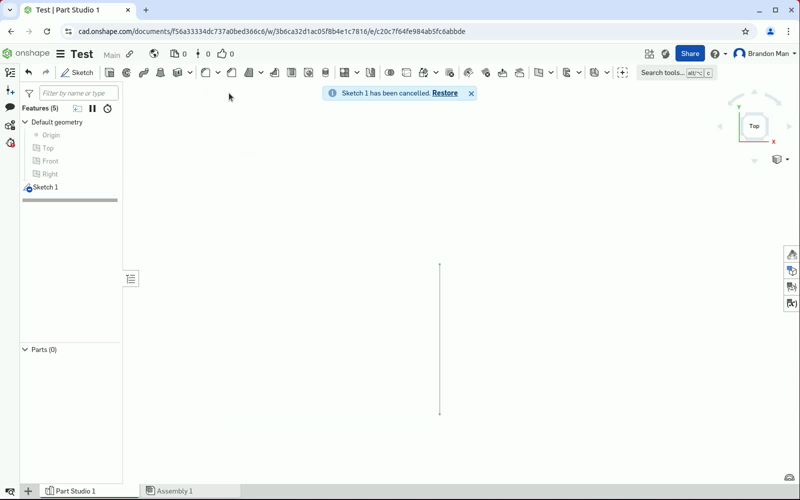
key(shift+s)
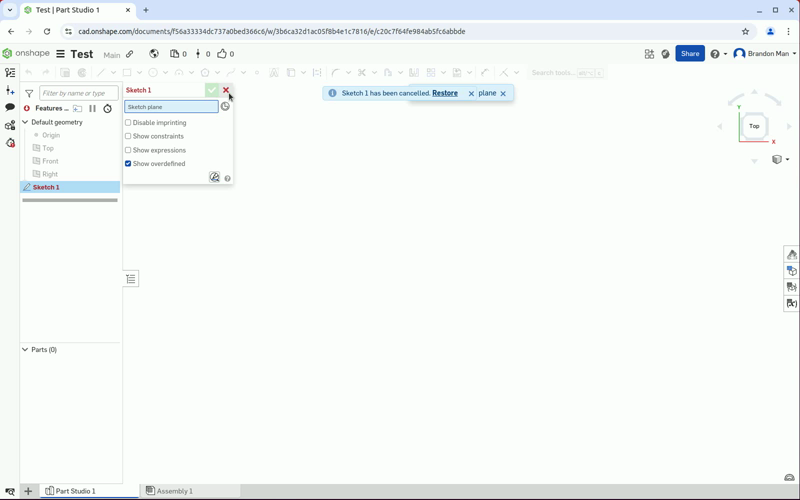
mouse_move(73, 150)
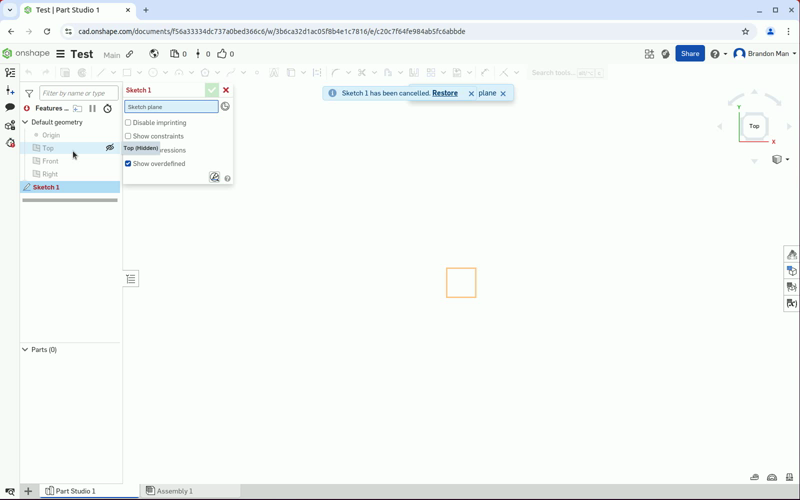
click(73, 150)
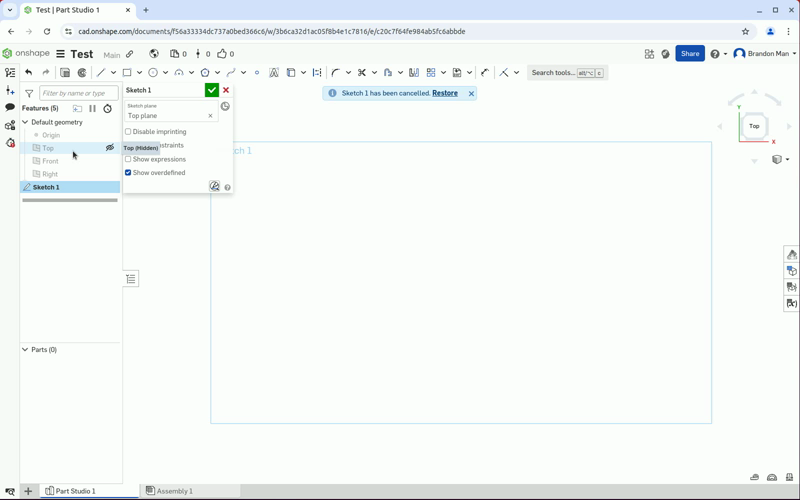
mouse_move(73, 352)
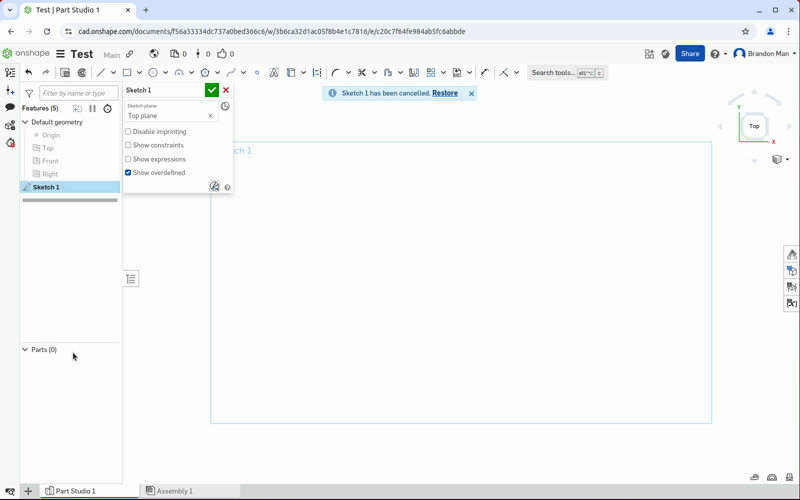
key(y)
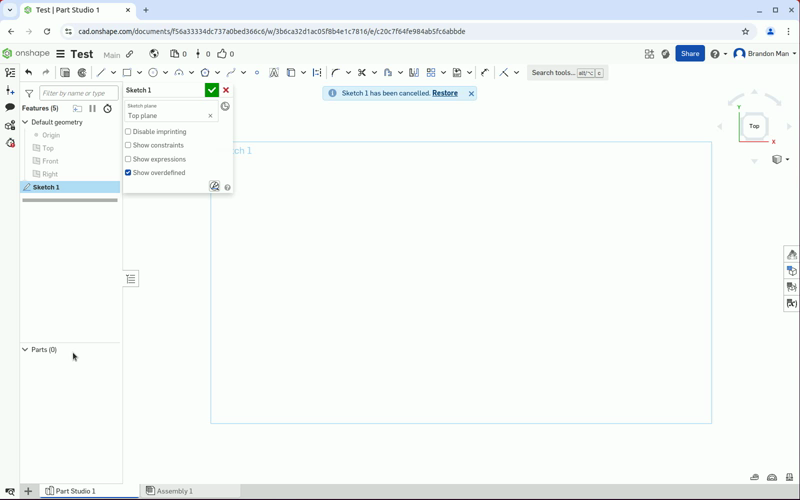
key(l)
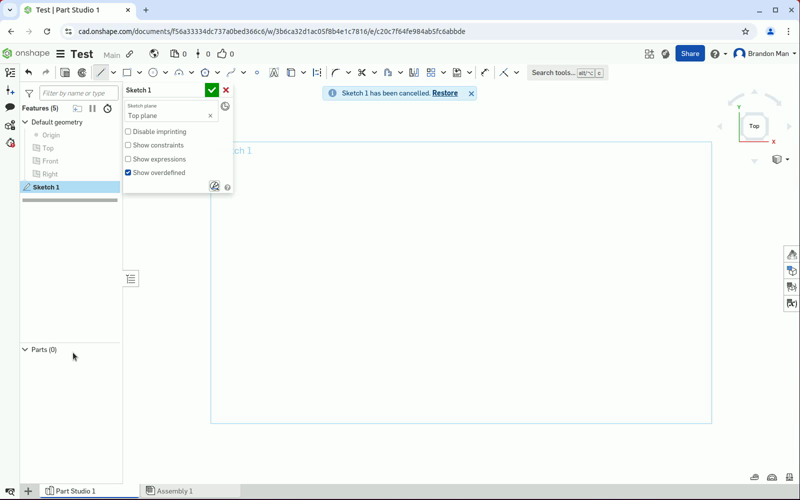
key_down(shift)
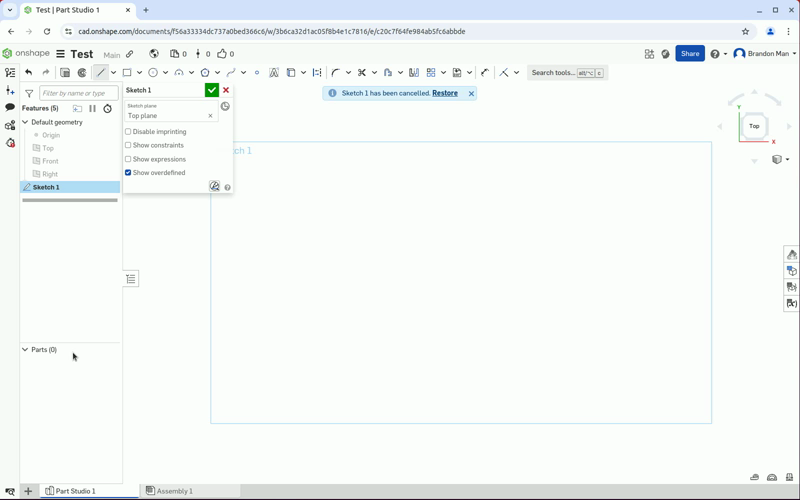
mouse_move(348, 395)
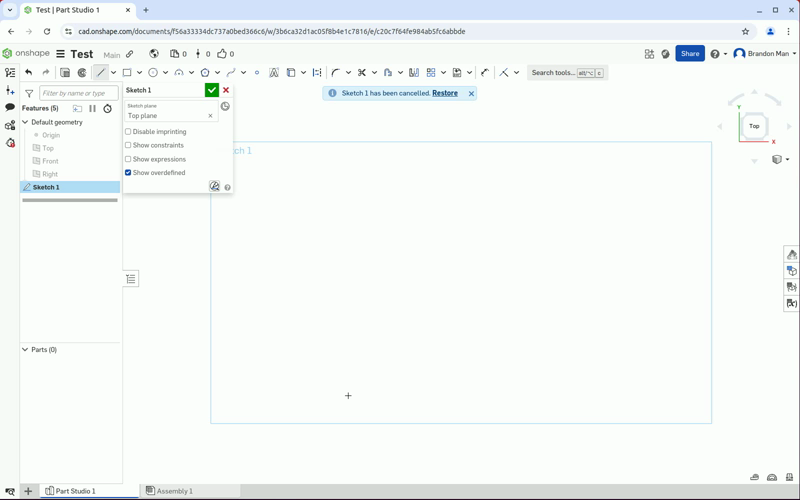
click(348, 395)
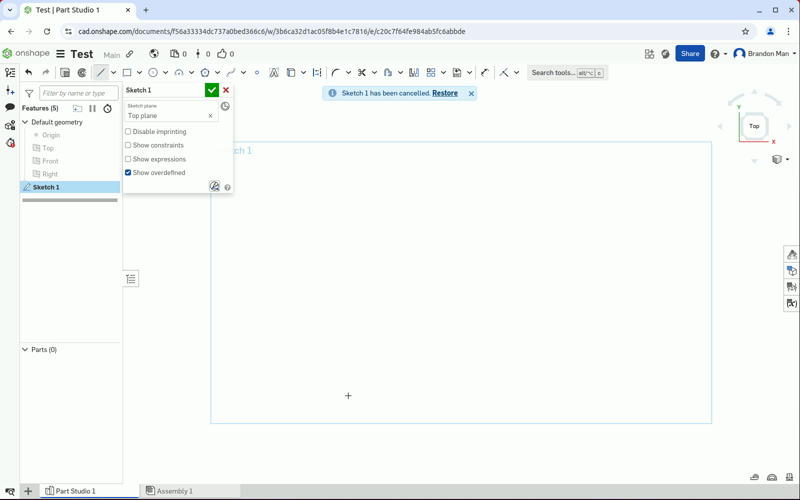
key_up(shift)
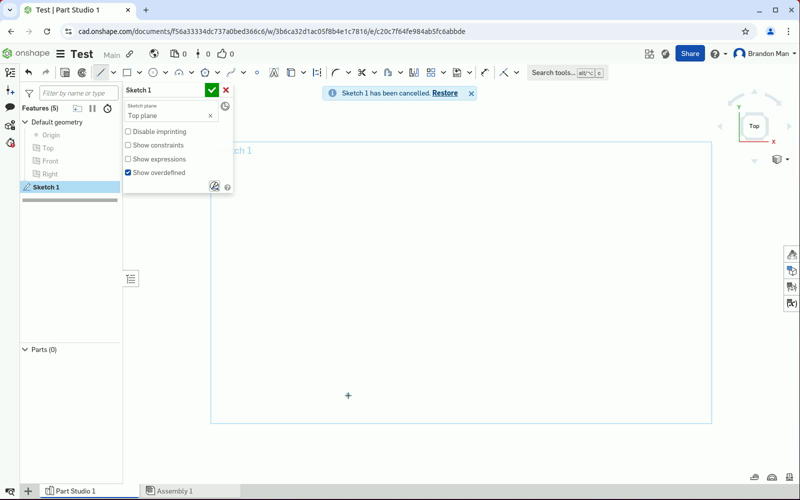
key_down(shift)
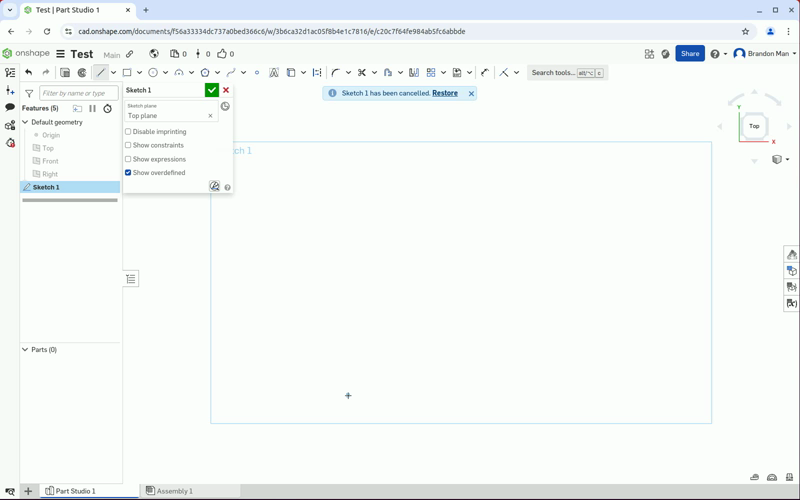
mouse_move(572, 395)
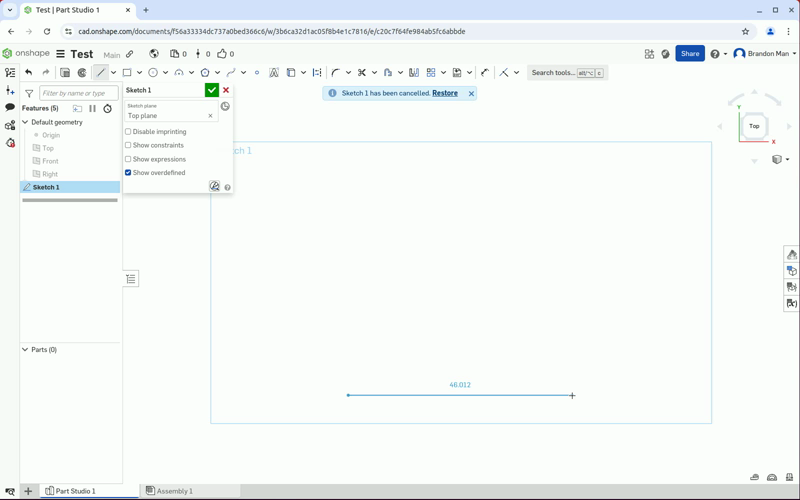
click(572, 395)
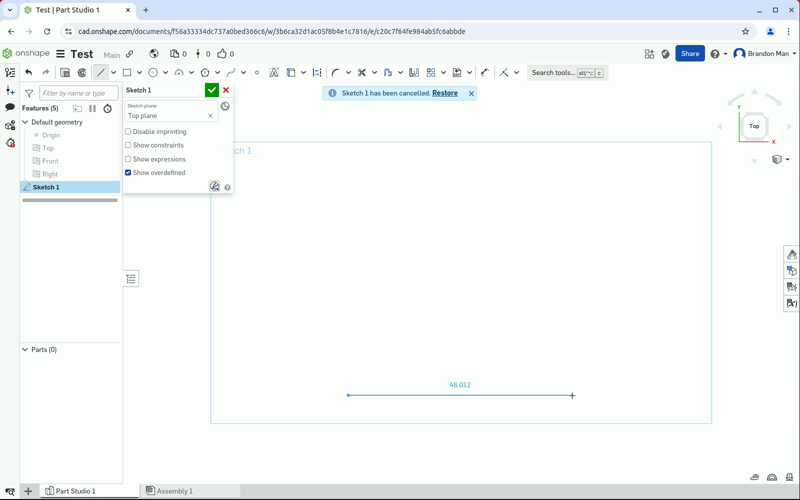
key_up(shift)
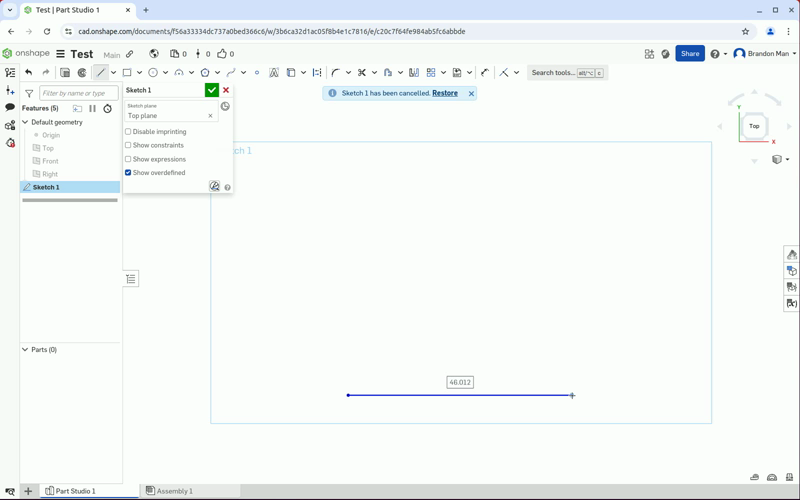
key_down(shift)
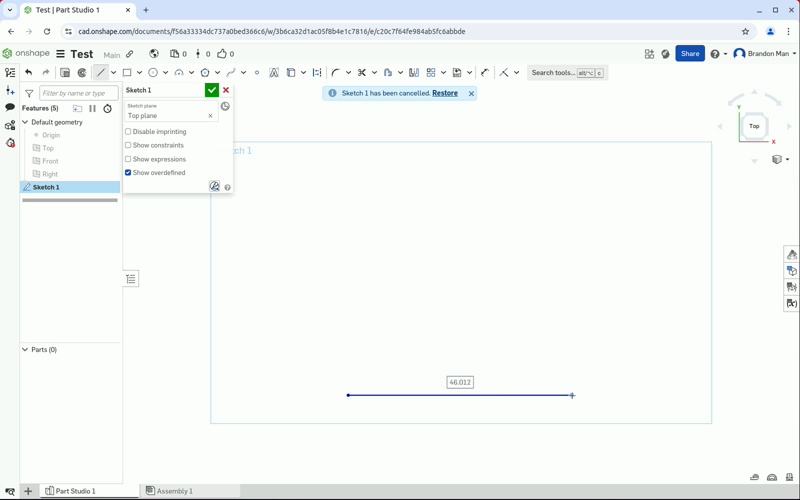
mouse_move(572, 171)
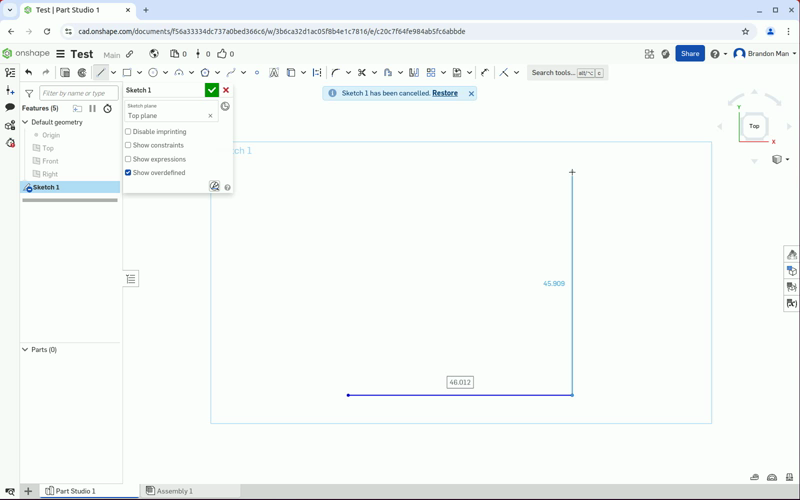
click(572, 171)
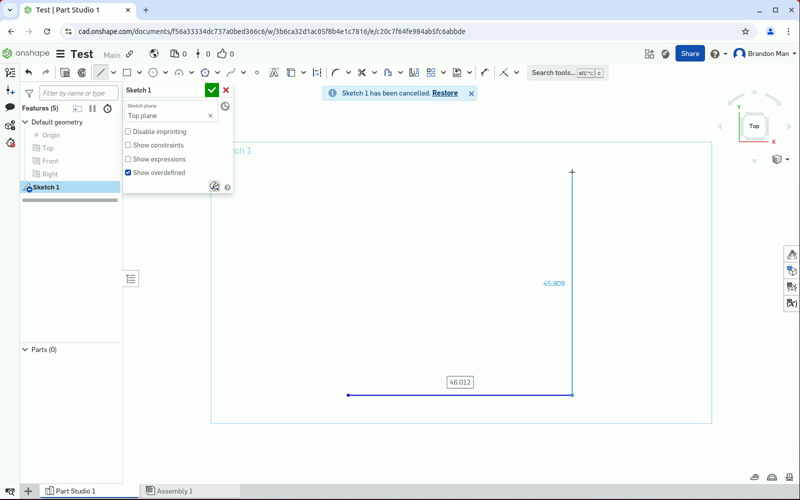
key_up(shift)
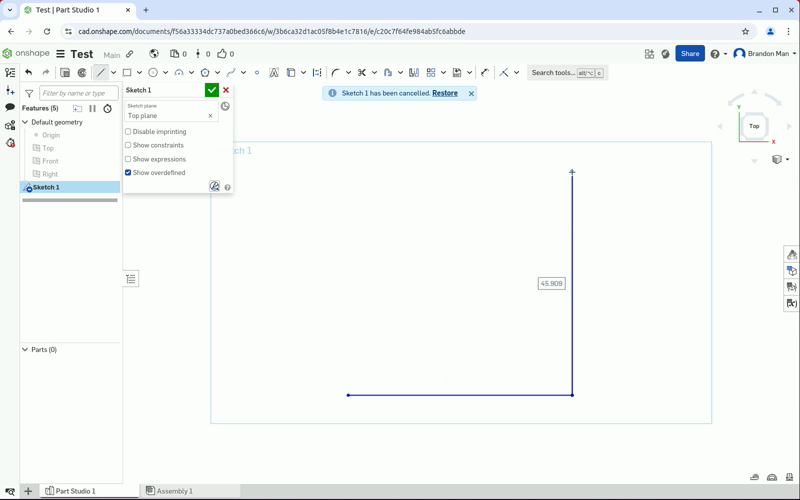
key_down(shift)
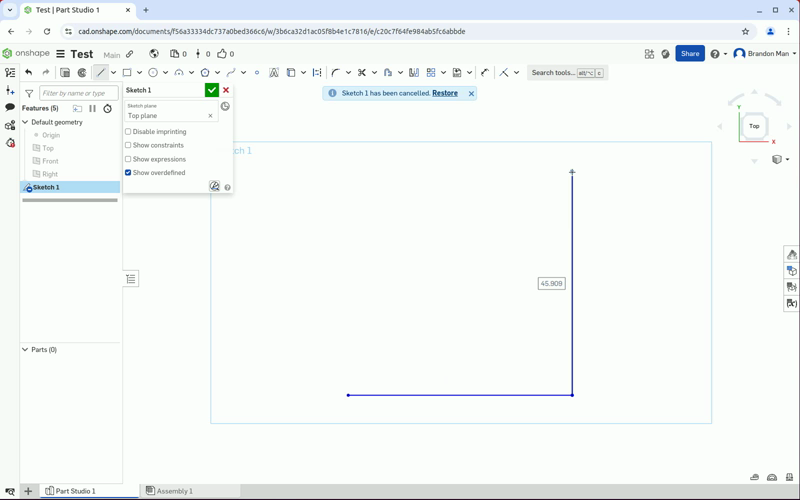
mouse_move(348, 171)
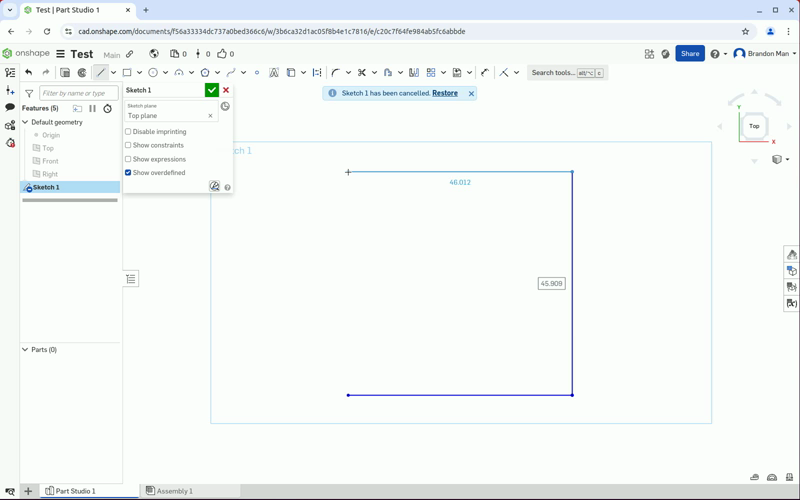
click(348, 171)
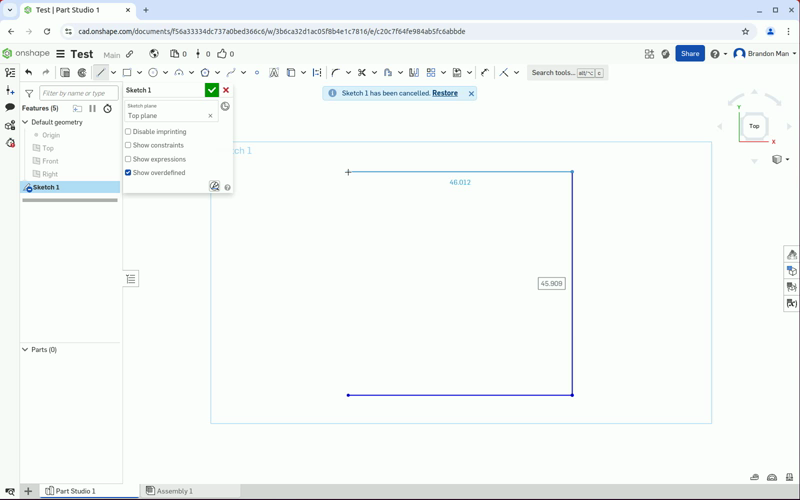
key_up(shift)
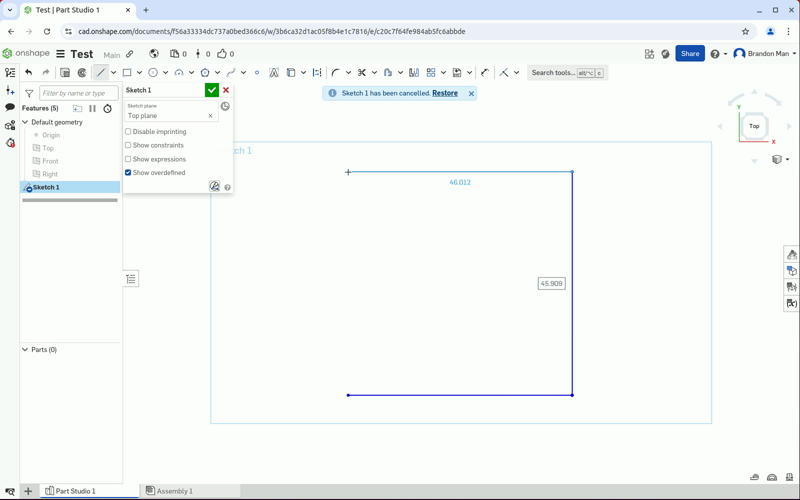
key_down(shift)
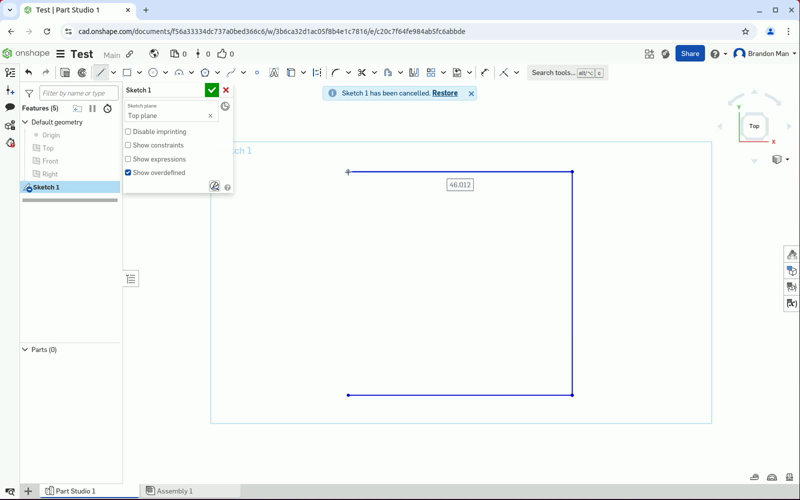
mouse_move(348, 395)
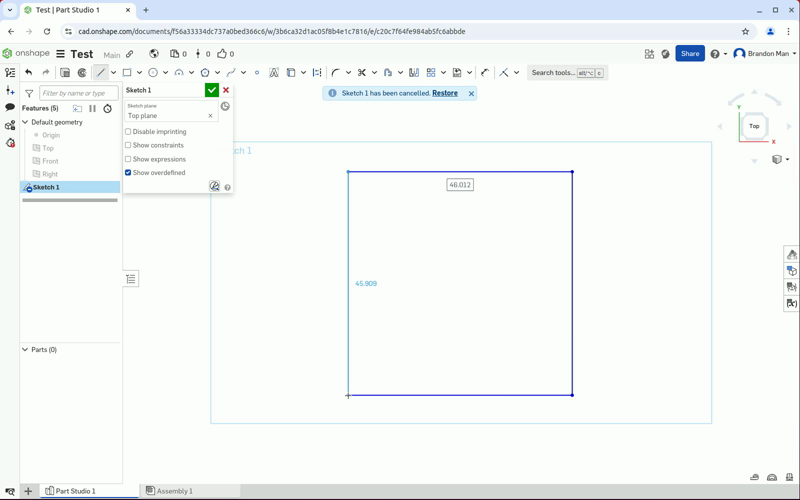
key_up(shift)
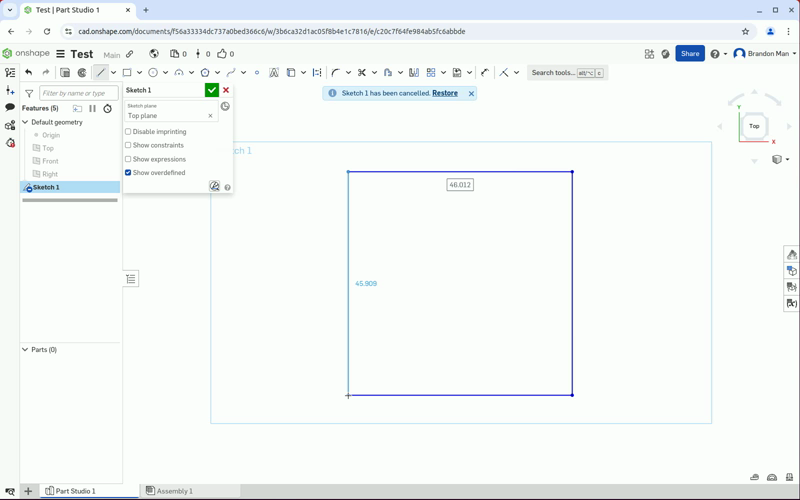
click(348, 395)
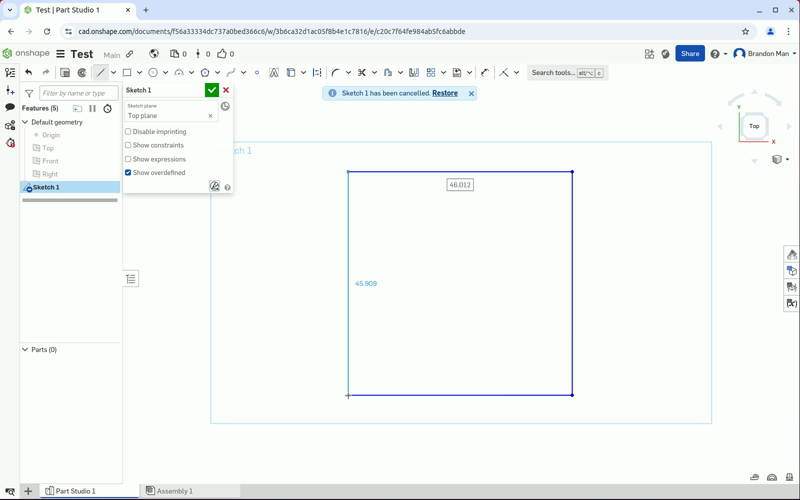
key(esc)
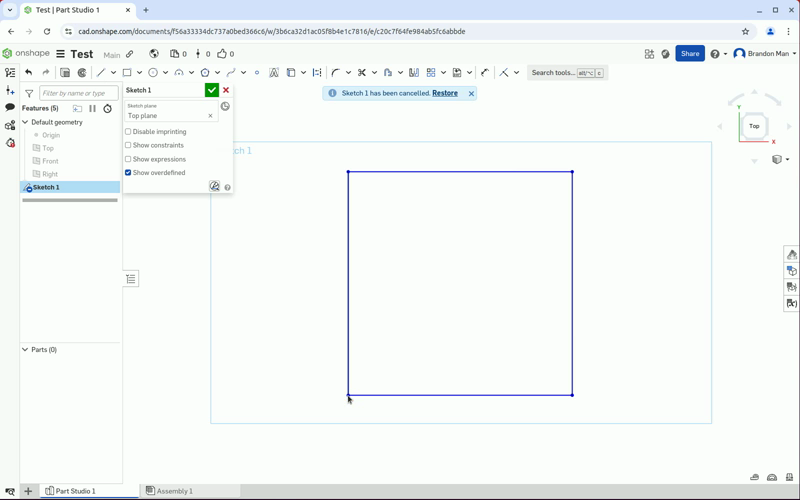
mouse_move(477, 250)
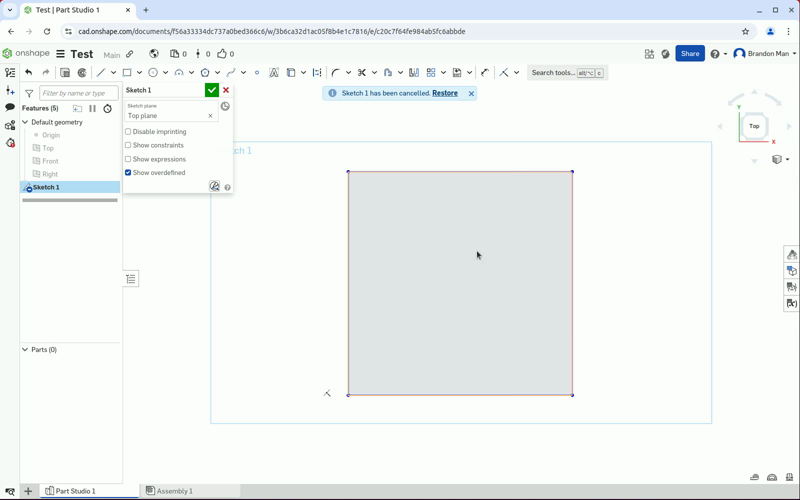
click(477, 250)
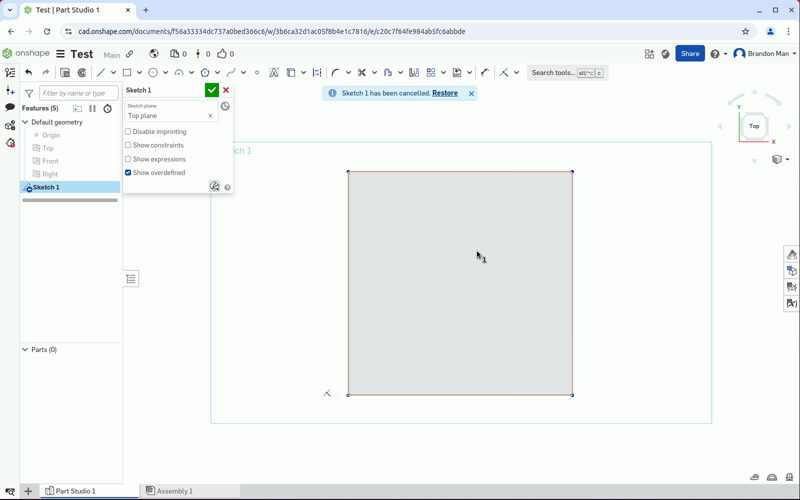
mouse_move(73, 352)
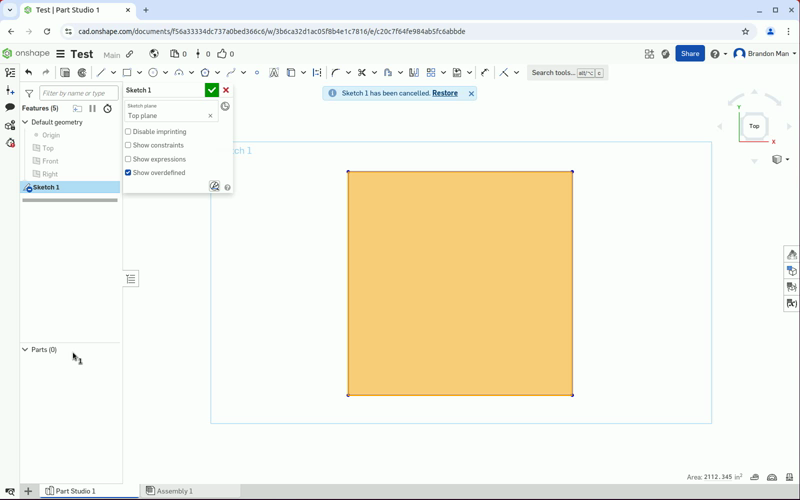
key(shift+y)
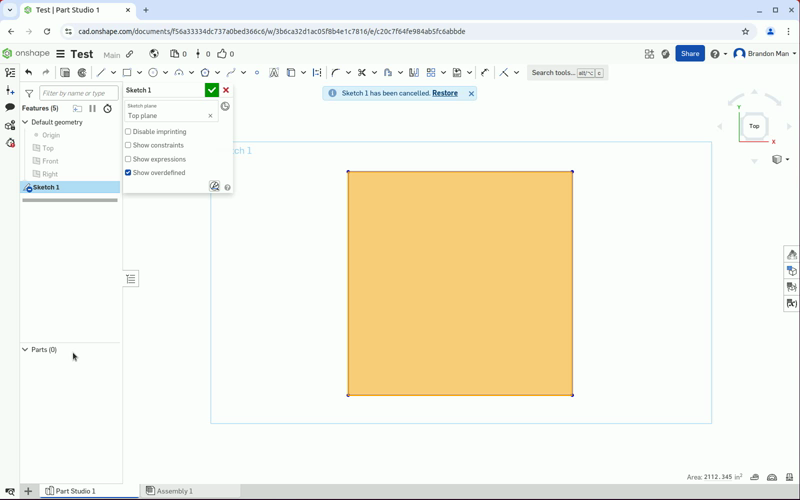
key(shift+e)
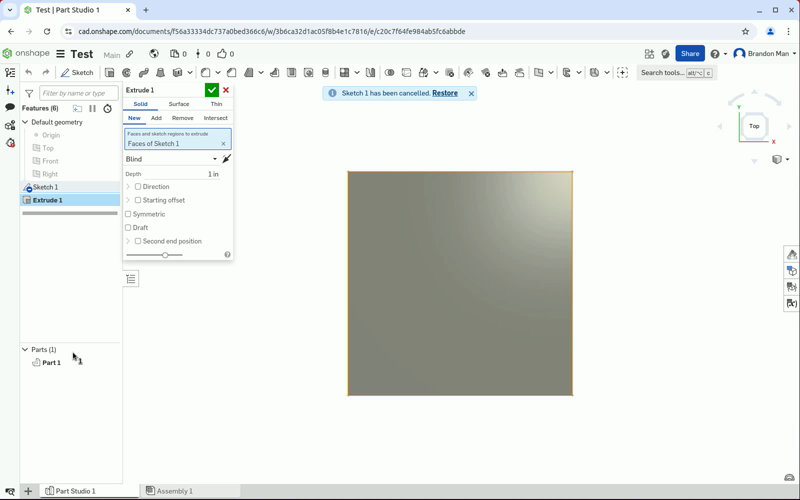
mouse_move(143, 106)
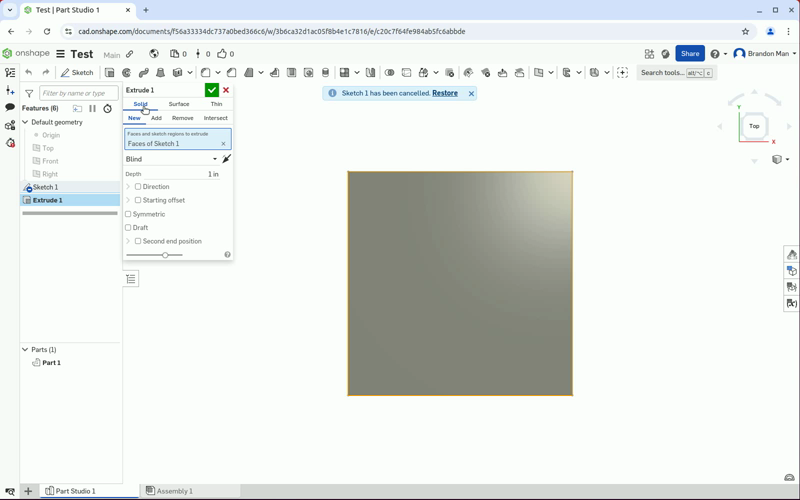
click(143, 106)
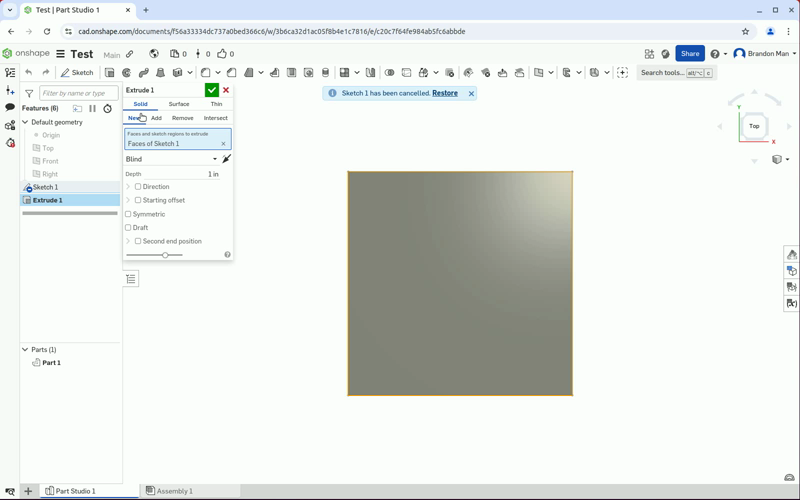
mouse_move(137, 120)
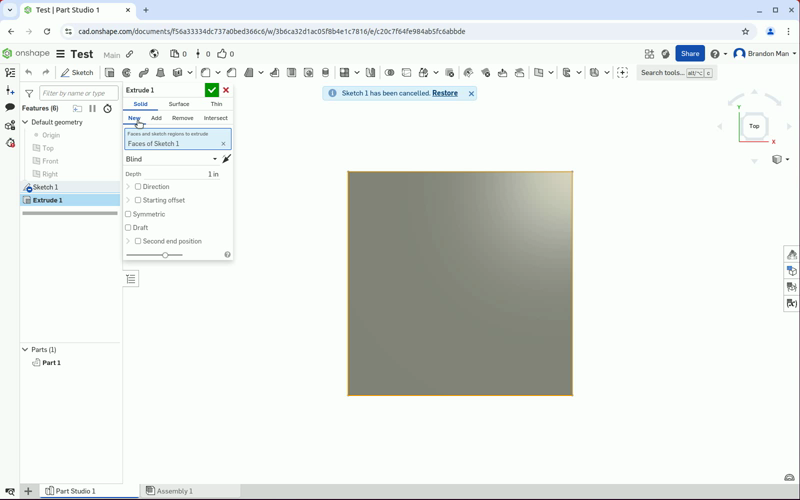
click(137, 120)
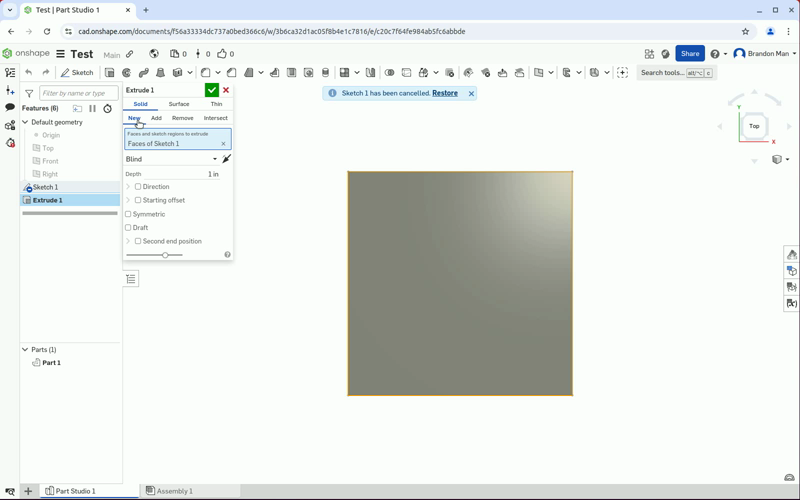
key(tab, 4)
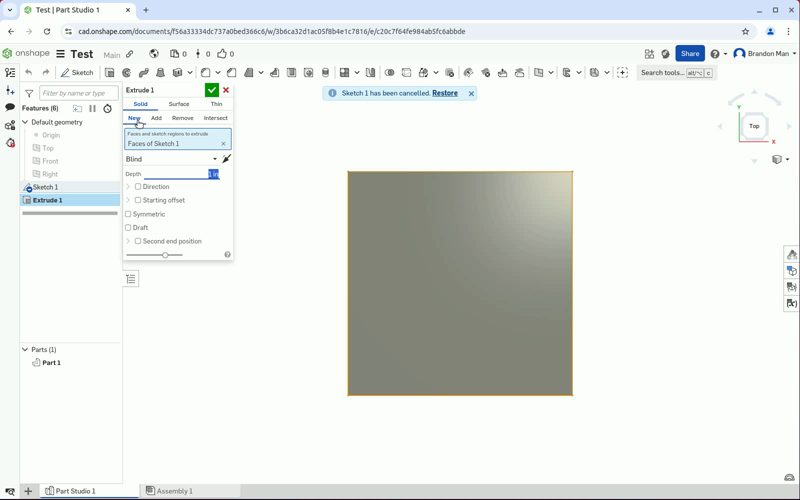
text(19.738)
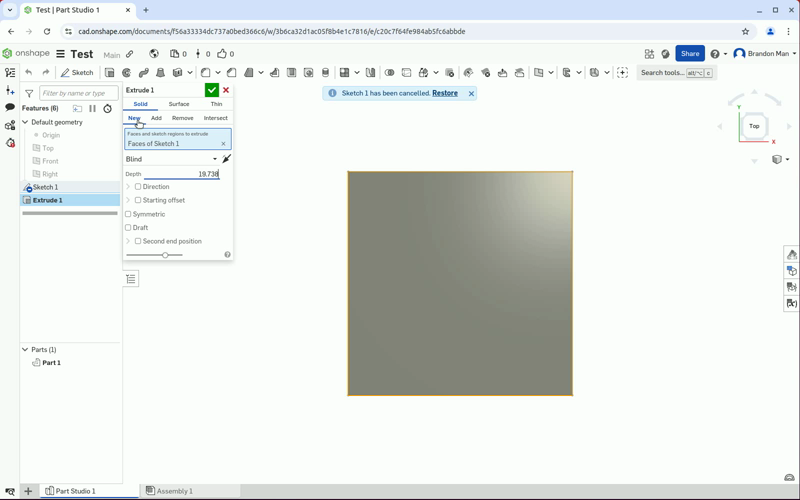
key(enter)
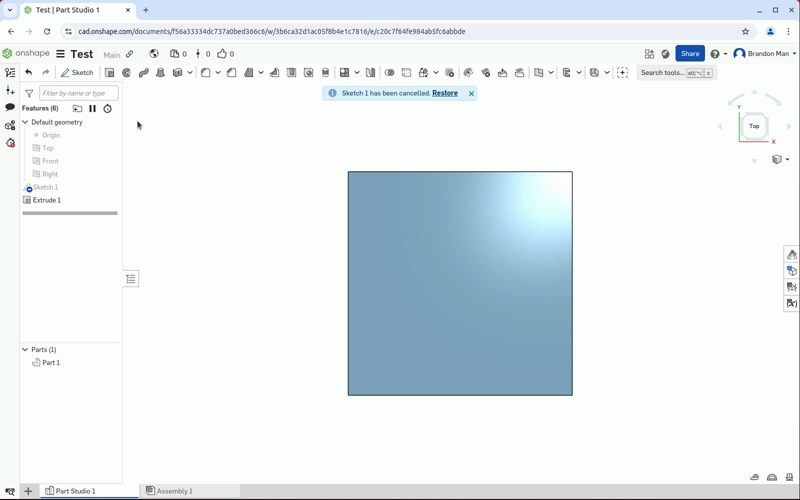
key(shift+h)
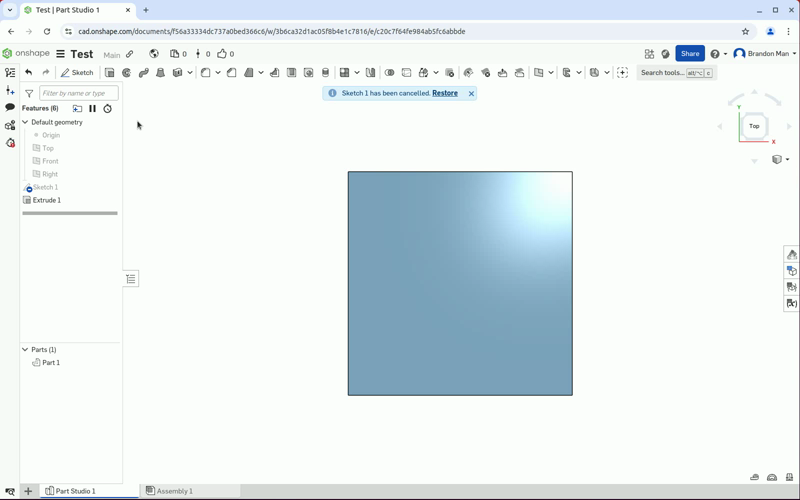
key(shift+h)
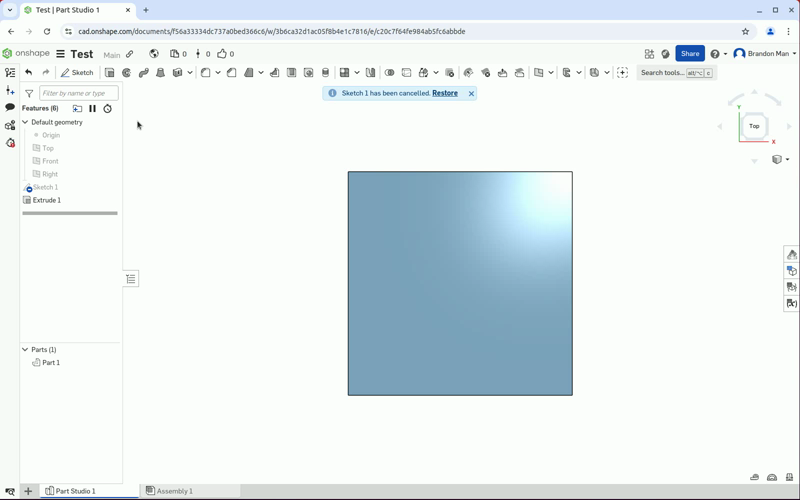
mouse_move(73, 189)
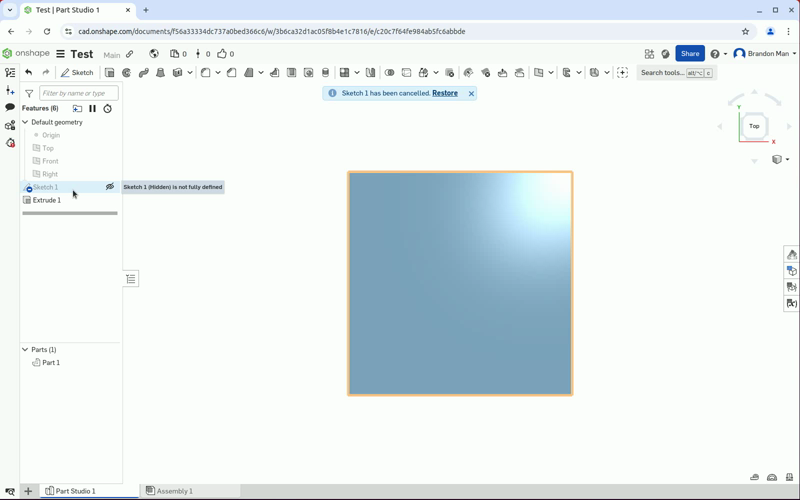
click(73, 189)
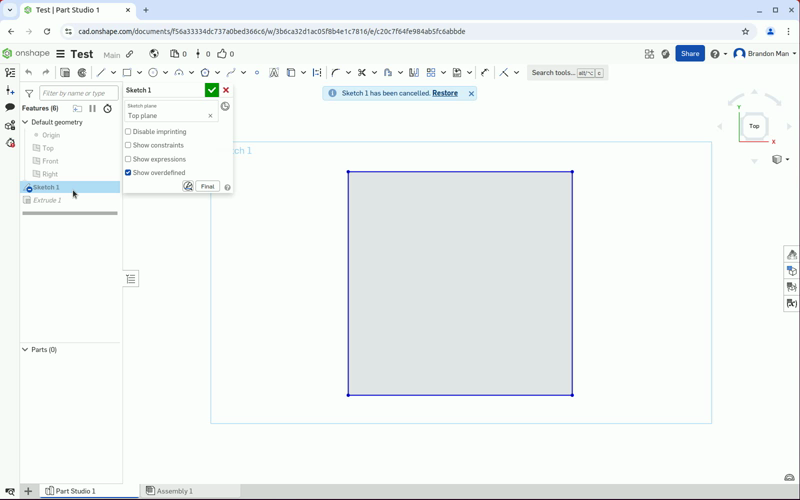
mouse_move(229, 92)
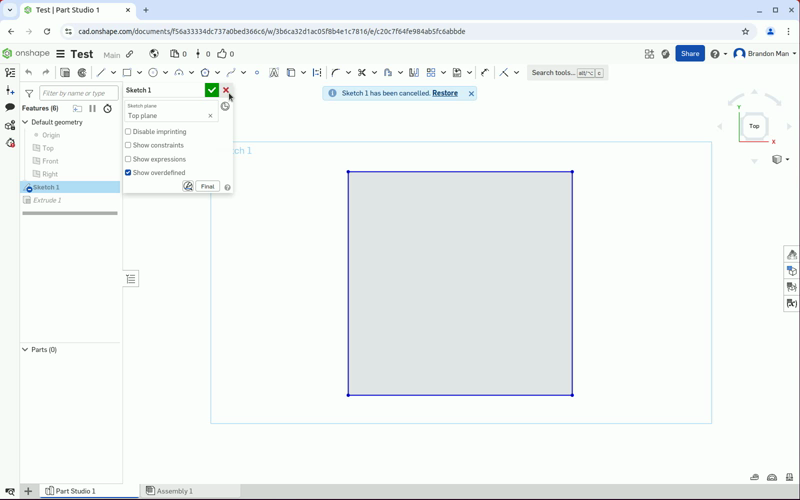
click(229, 92)
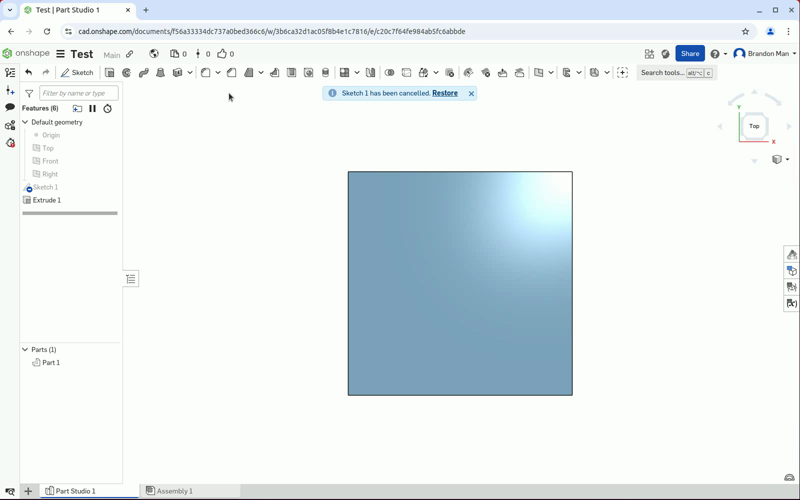
mouse_move(541, 75)
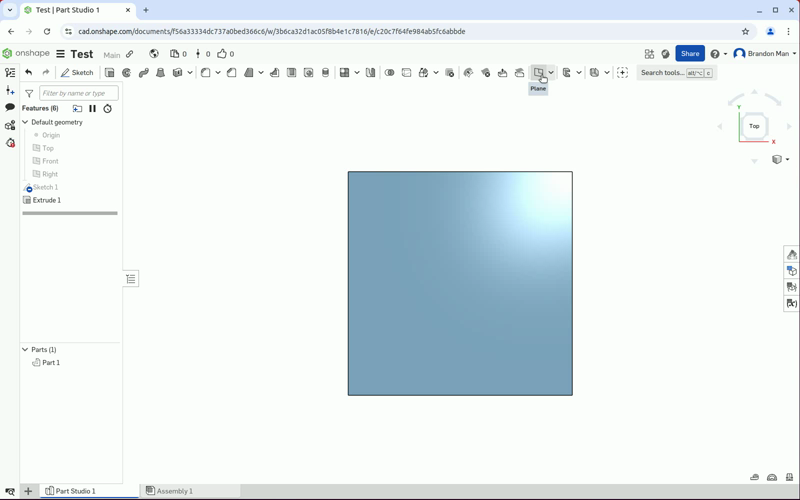
click(541, 75)
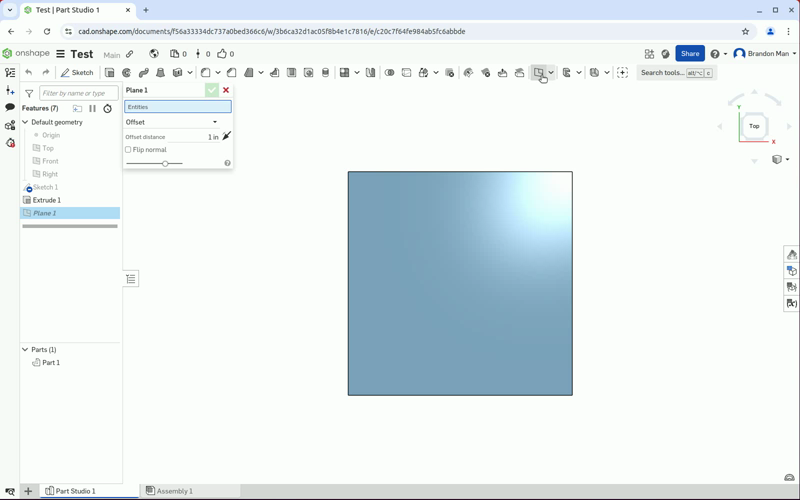
mouse_move(73, 150)
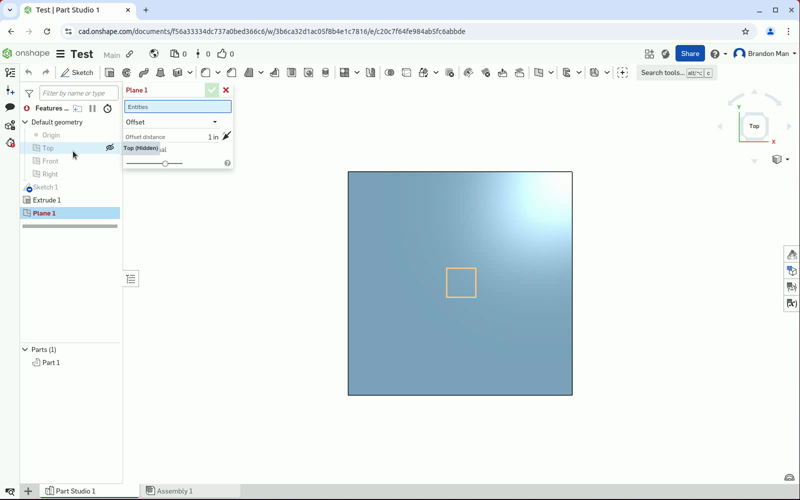
click(73, 150)
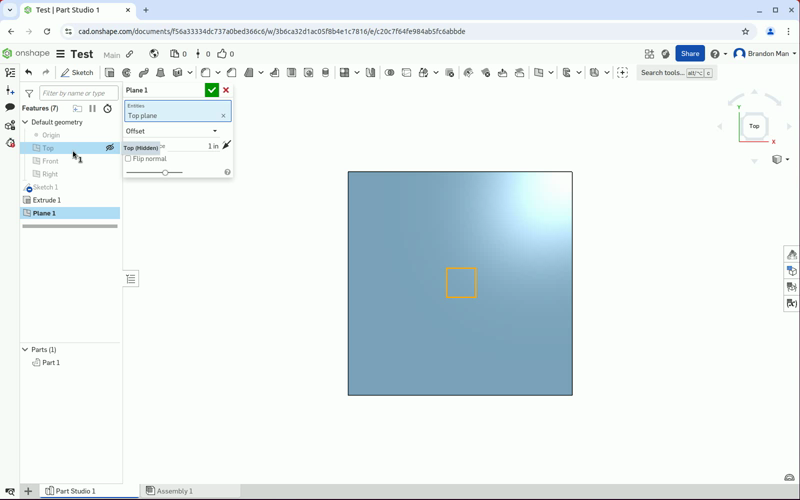
key(tab, 2)
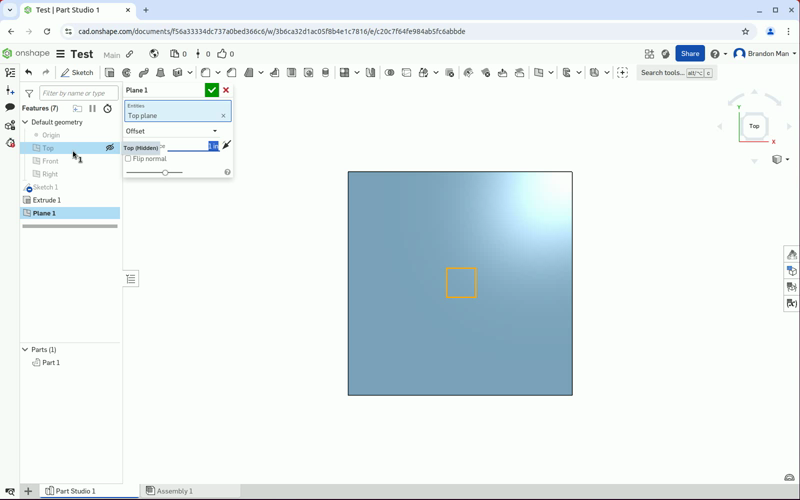
text(19.75)
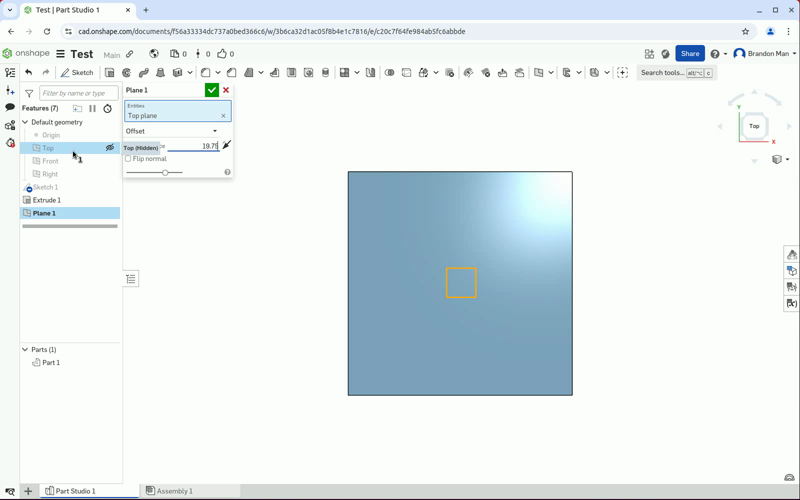
key(enter, 2)
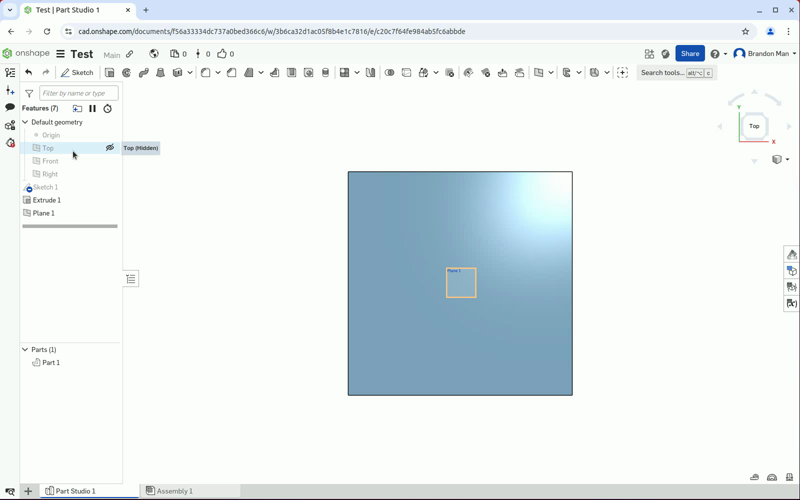
key(shift+s)
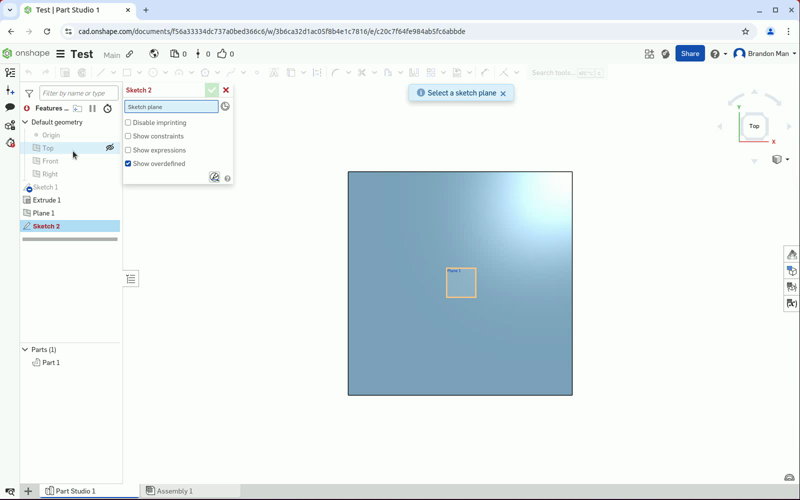
mouse_move(73, 215)
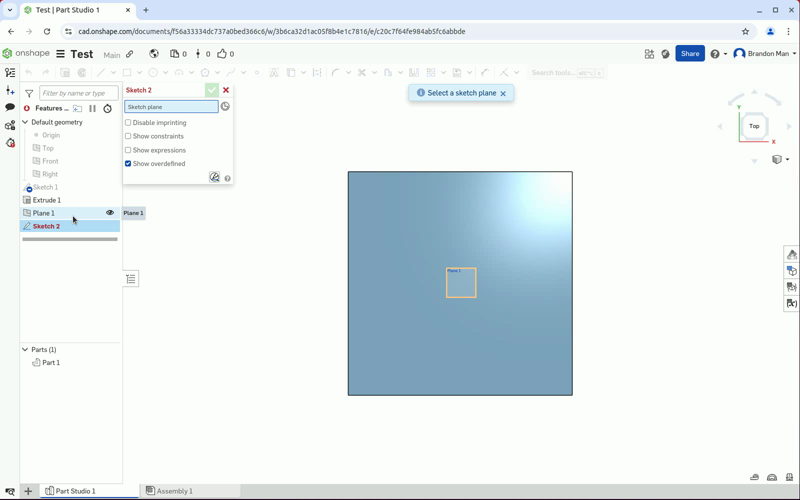
click(73, 215)
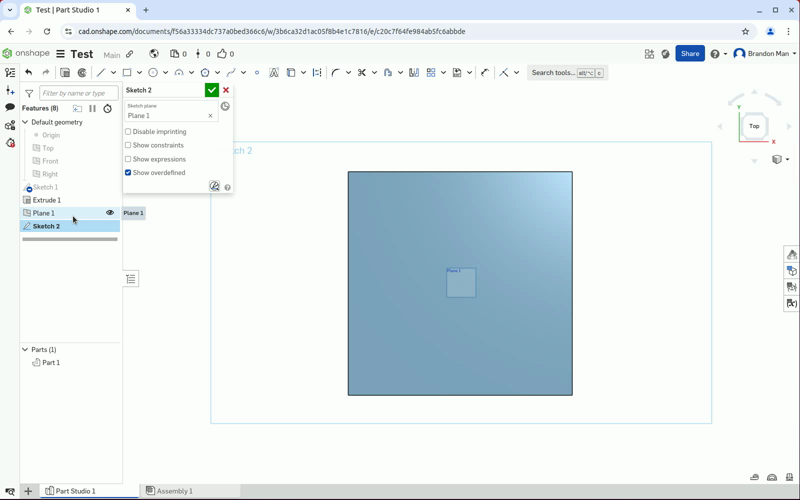
mouse_move(73, 352)
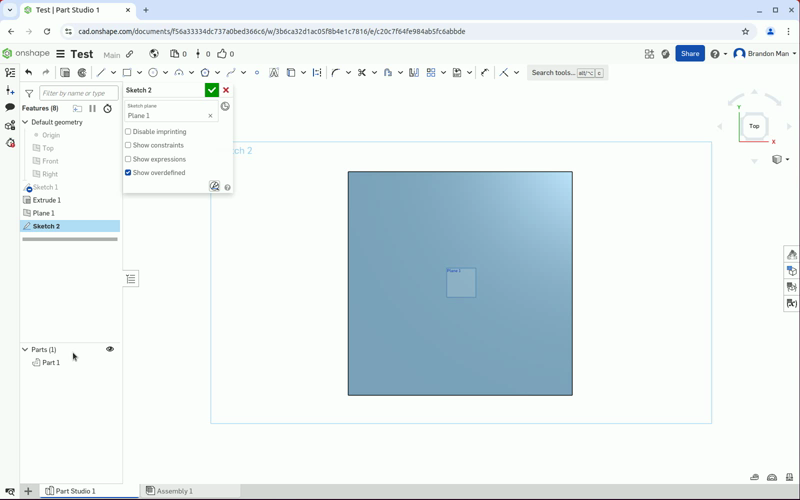
key(y)
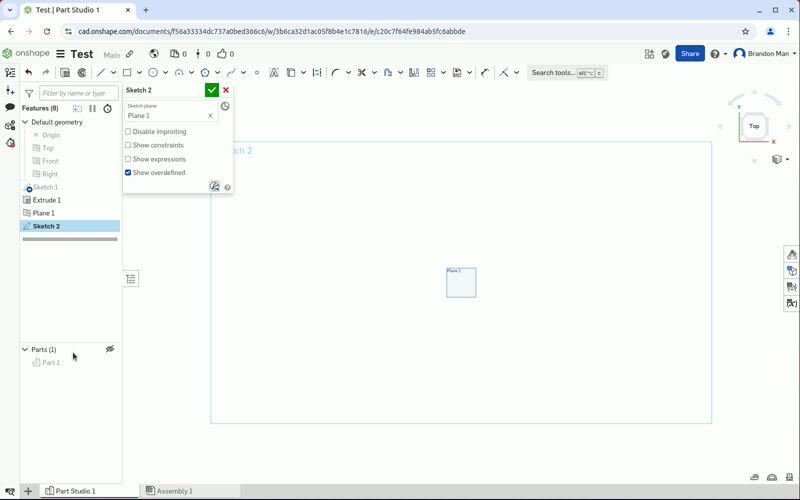
key(c)
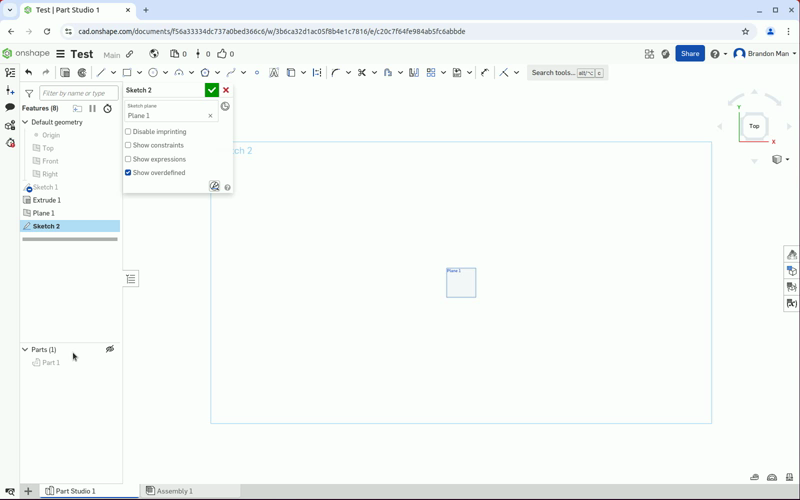
key_down(shift)
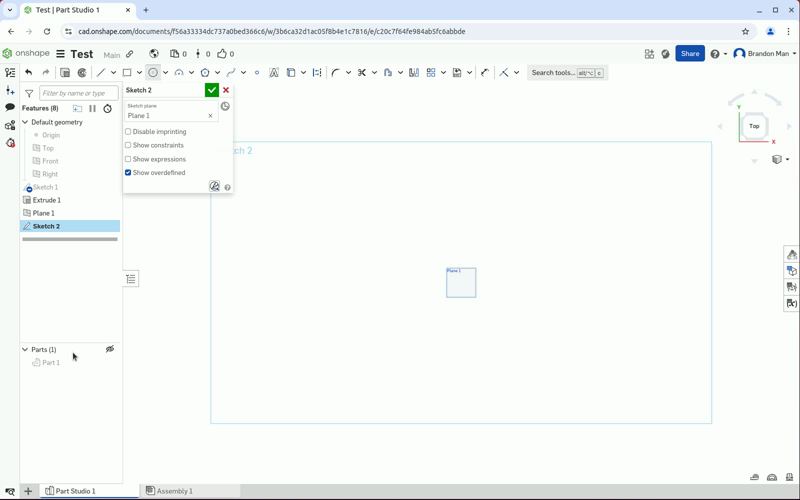
mouse_move(461, 282)
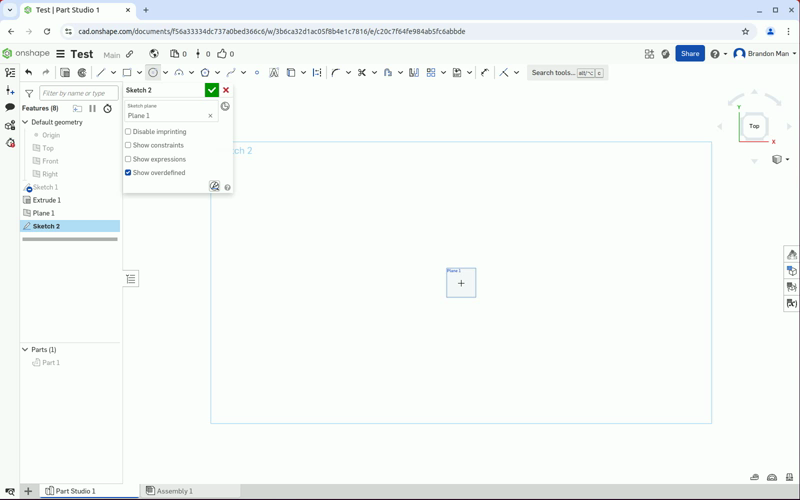
click(461, 282)
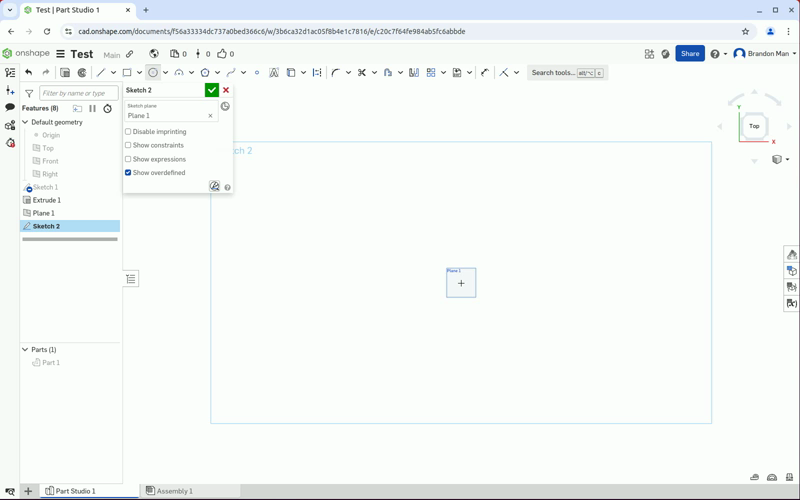
key_up(shift)
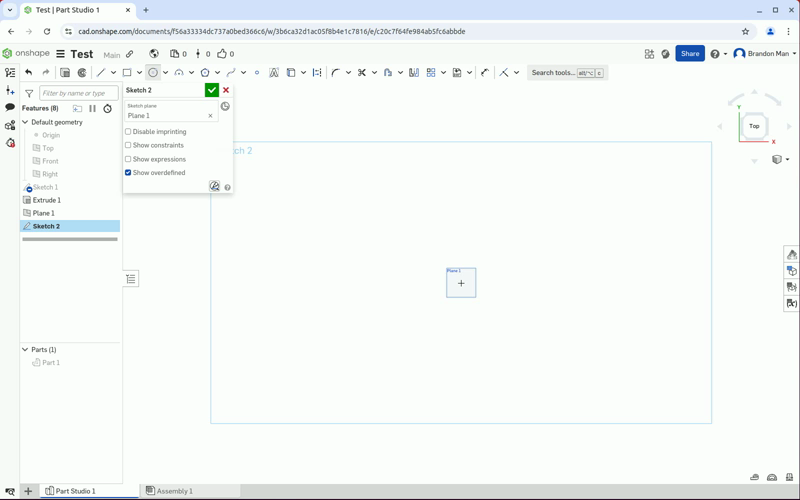
mouse_move(511, 282)
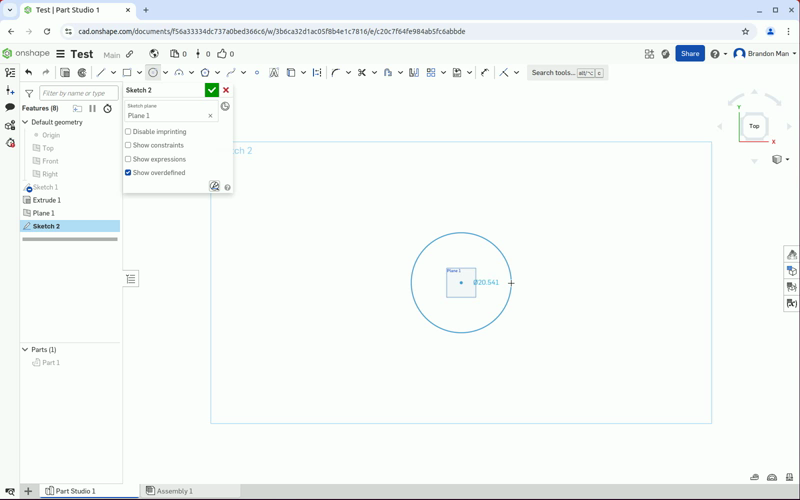
click(511, 282)
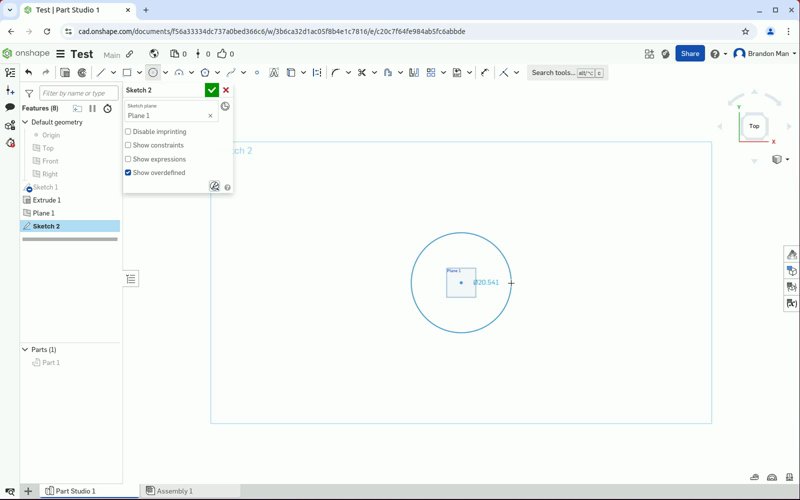
key(esc)
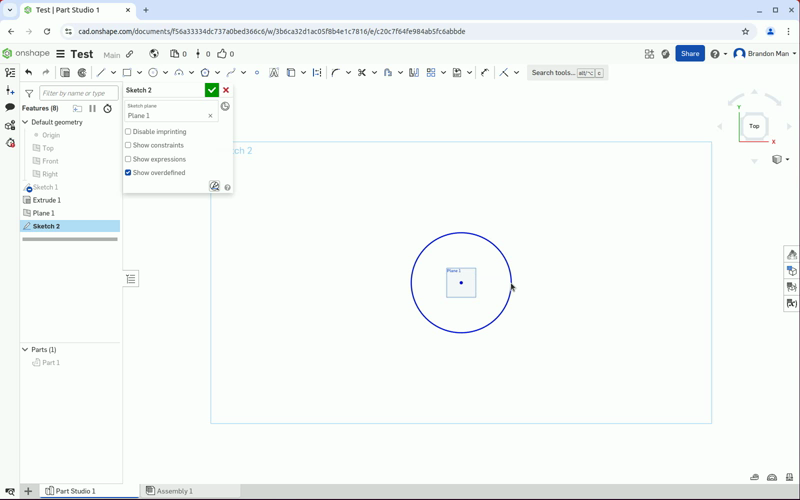
mouse_move(427, 295)
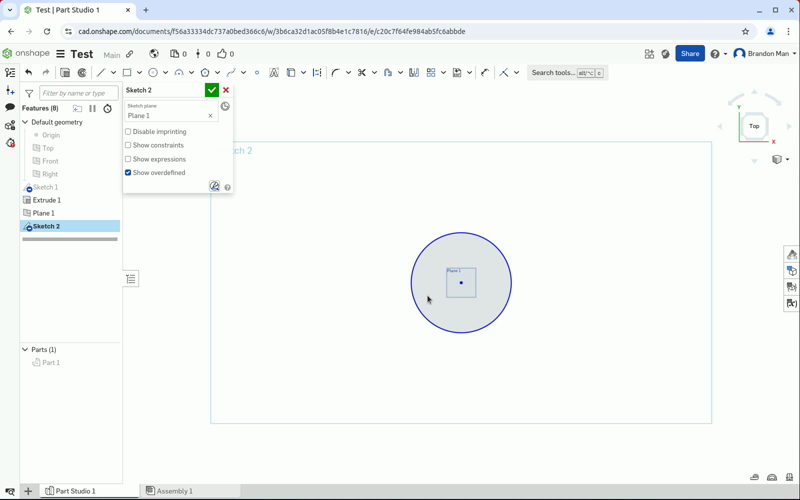
click(427, 295)
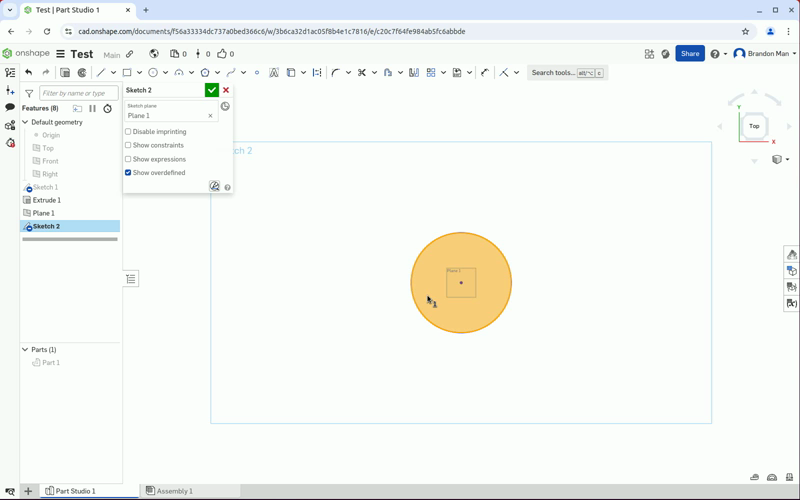
mouse_move(73, 352)
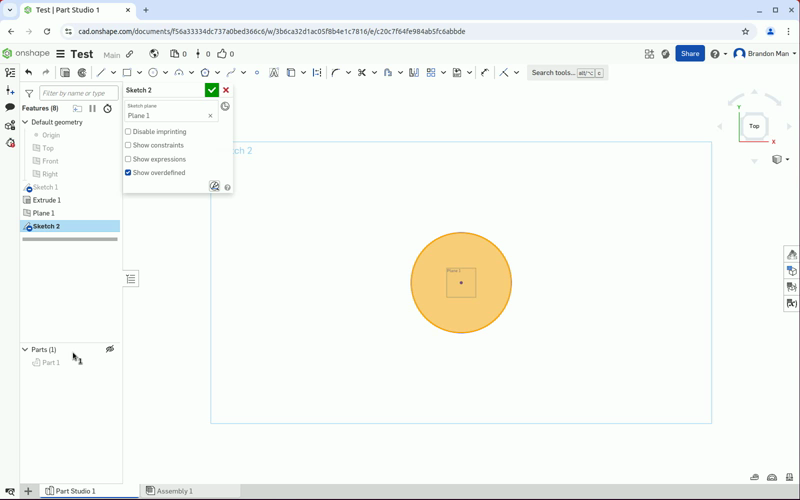
key(shift+y)
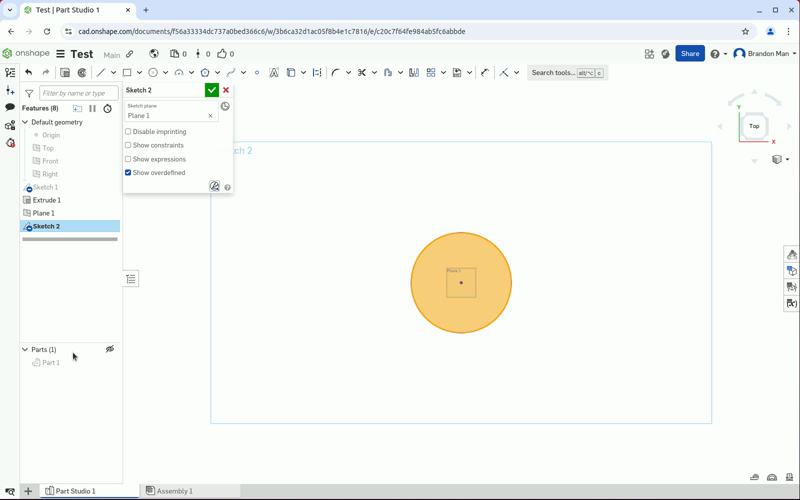
key(shift+e)
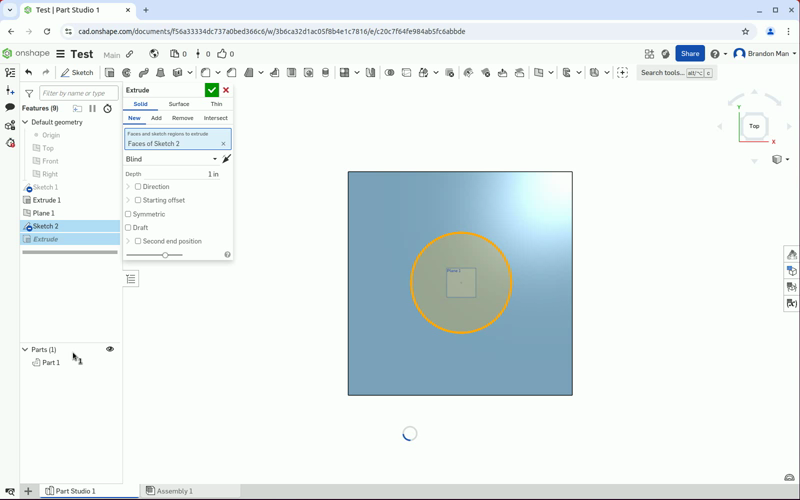
mouse_move(143, 106)
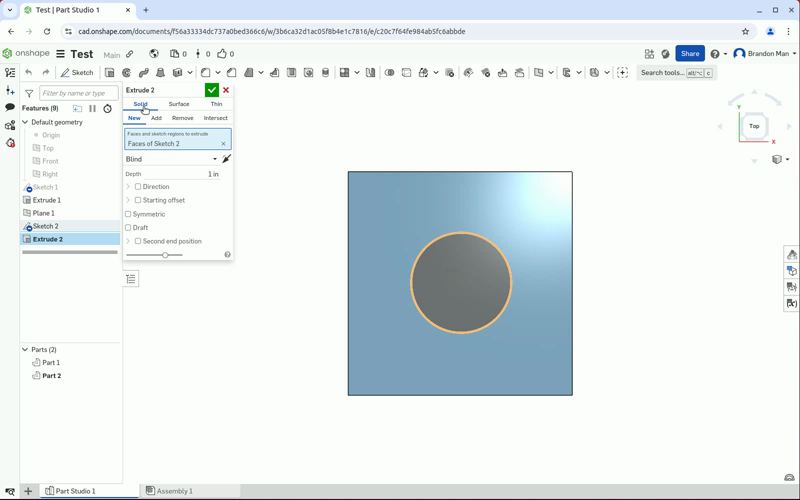
click(143, 106)
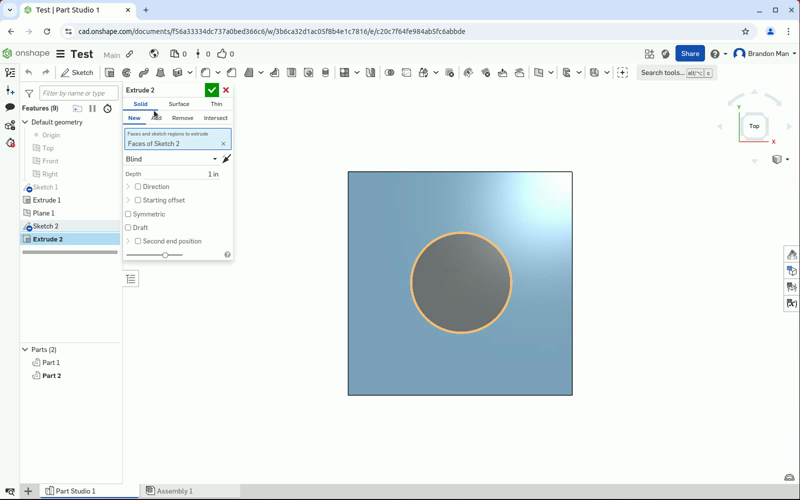
mouse_move(186, 120)
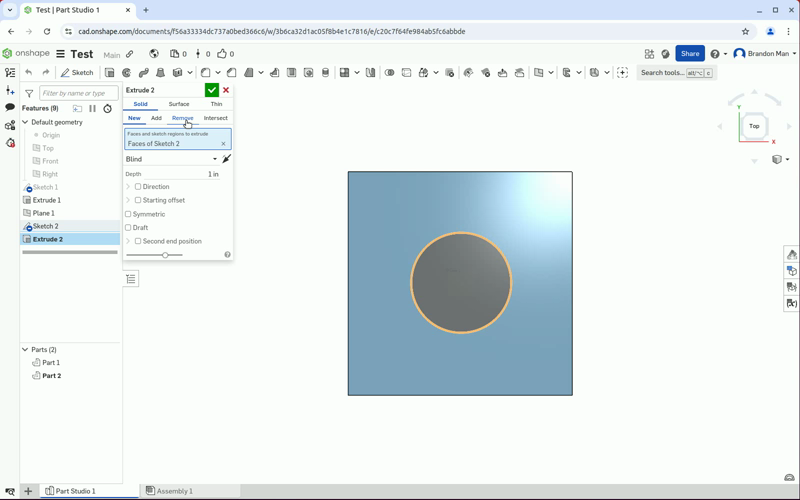
click(186, 120)
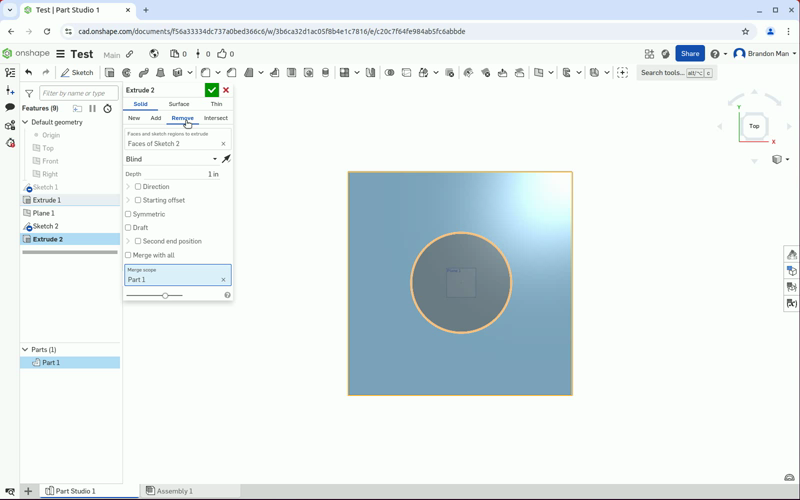
key(tab, 4)
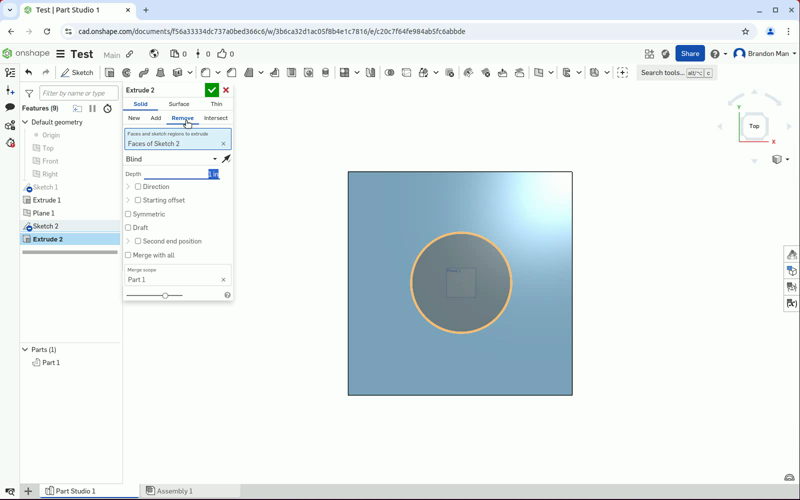
text(16.609)
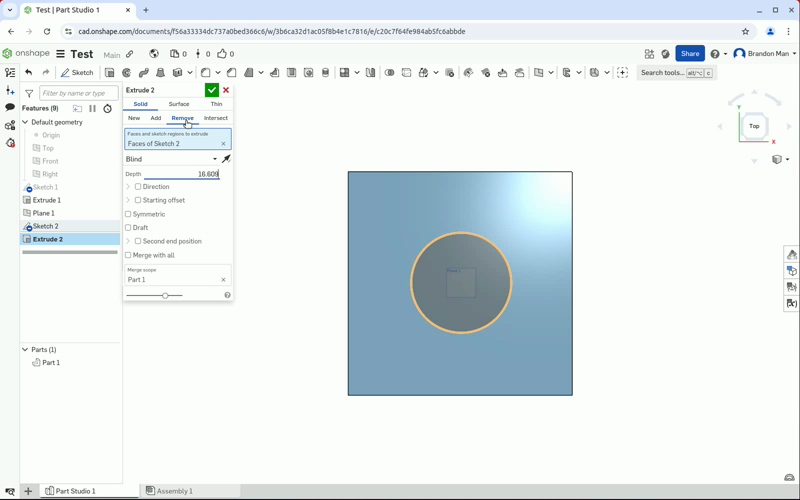
key(tab, 6)
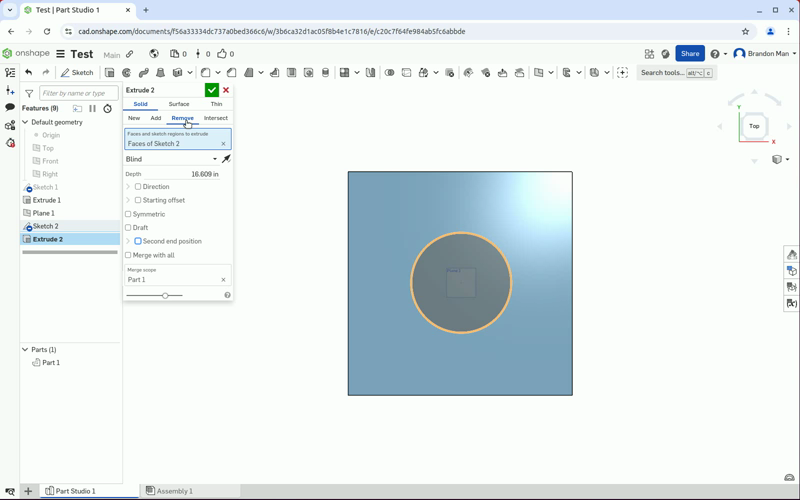
key(space)
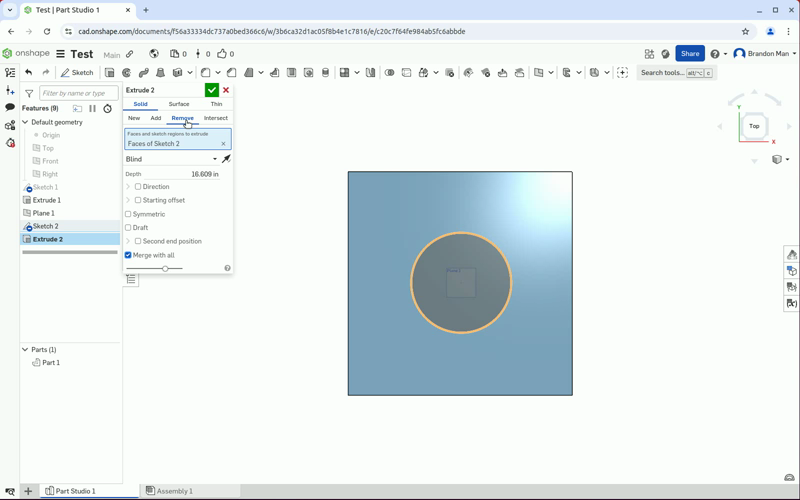
key(enter)
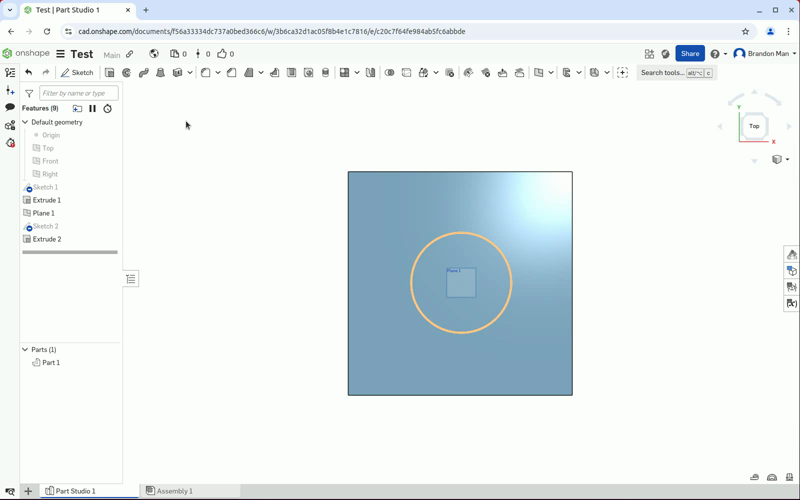
key(shift+h)
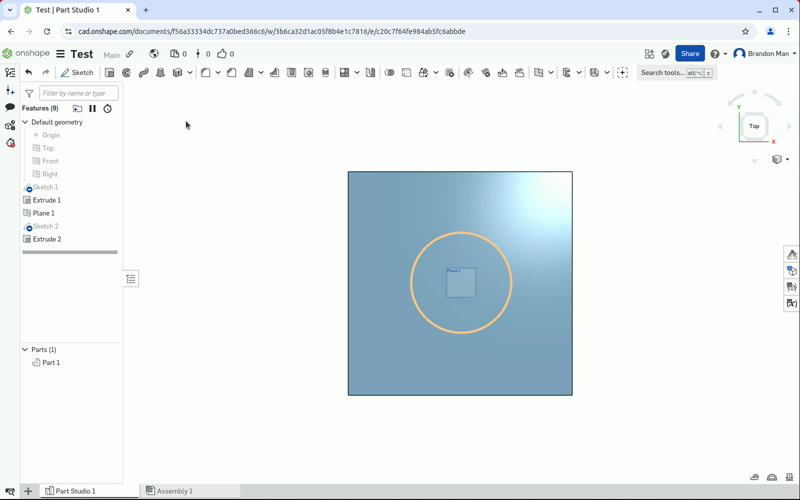
key(shift+h)
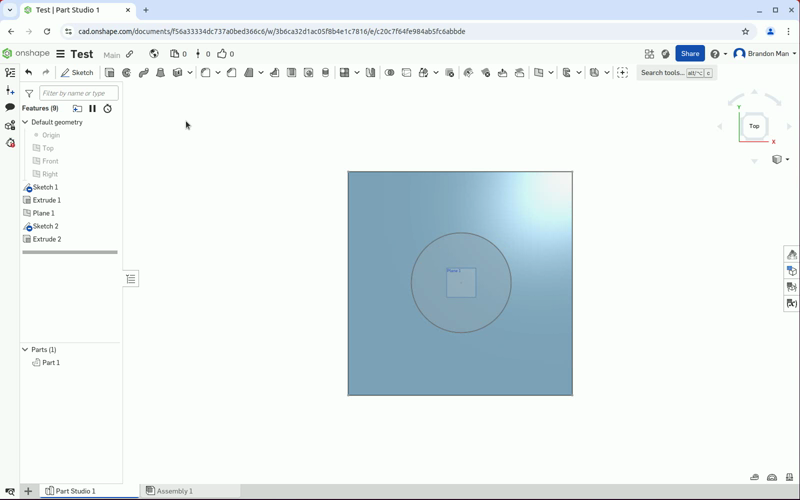
key(shift+7)
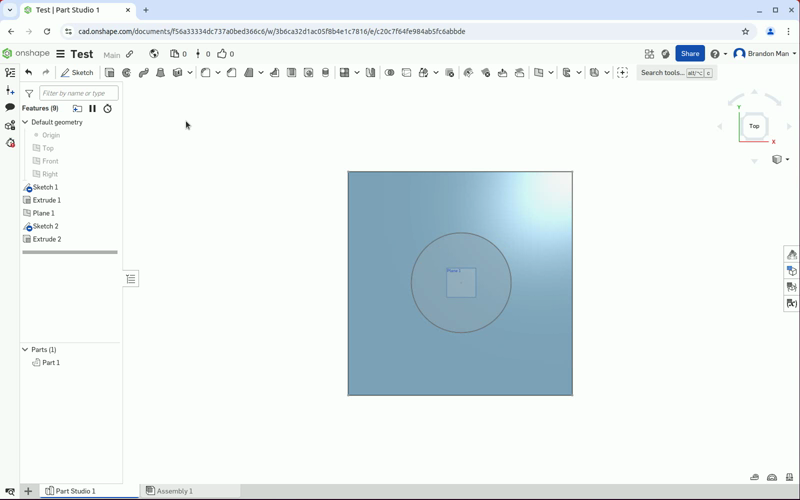
key(up, 3)
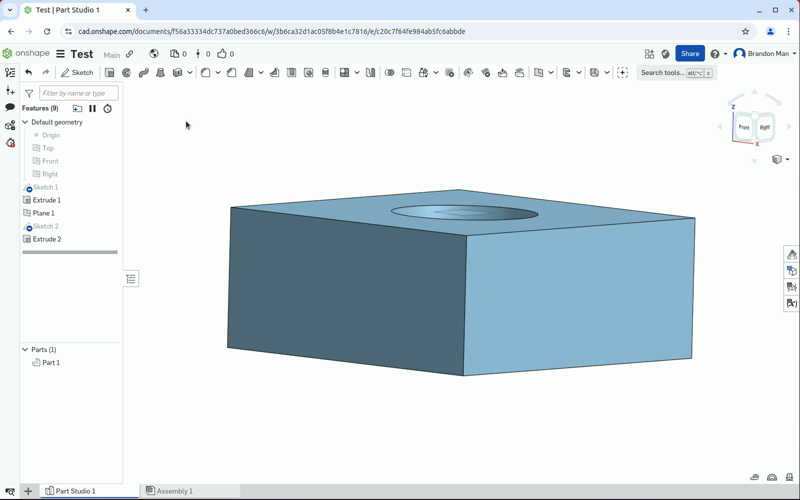
key(left, 3)
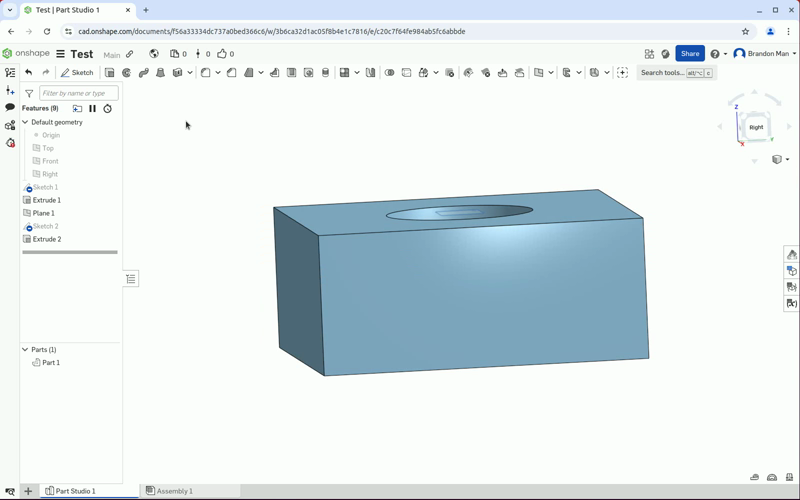
key(right, 3)
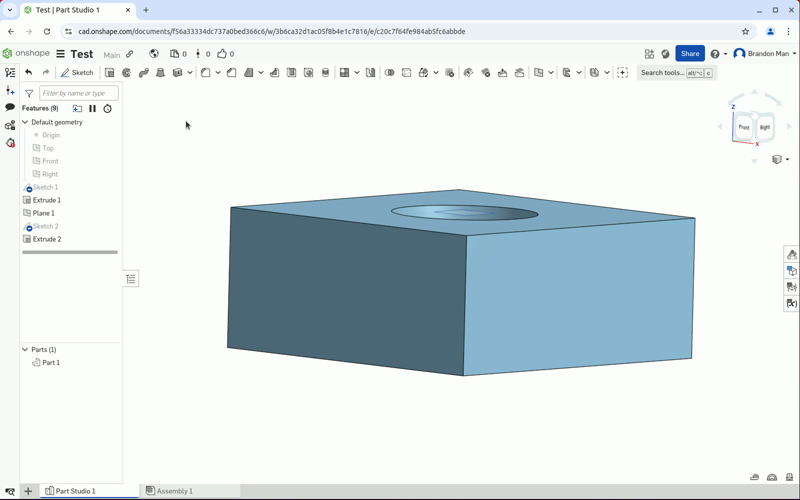
key(down, 3)
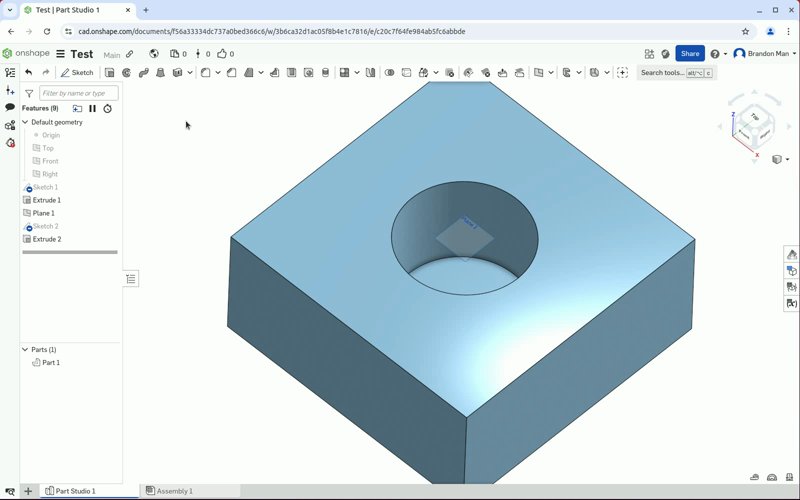
mouse_move(73, 189)
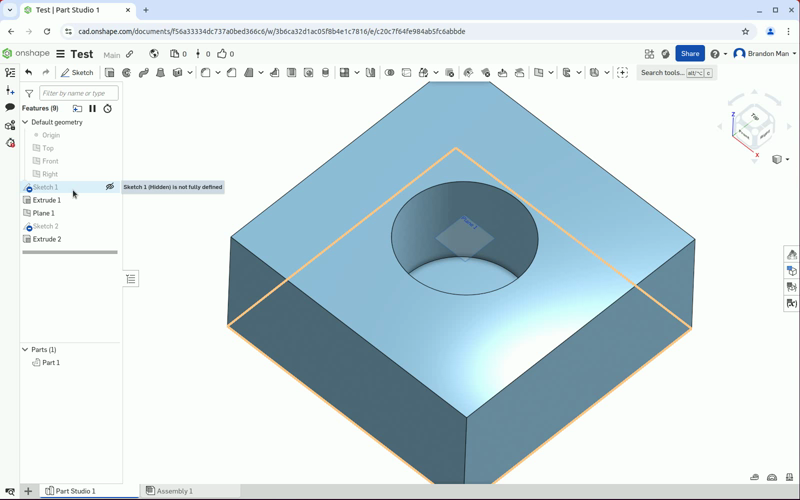
click(73, 189)